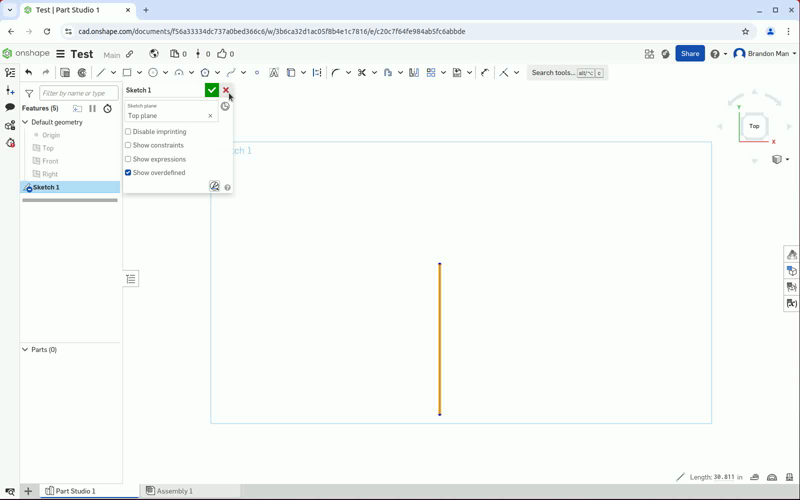
key(shift+h)
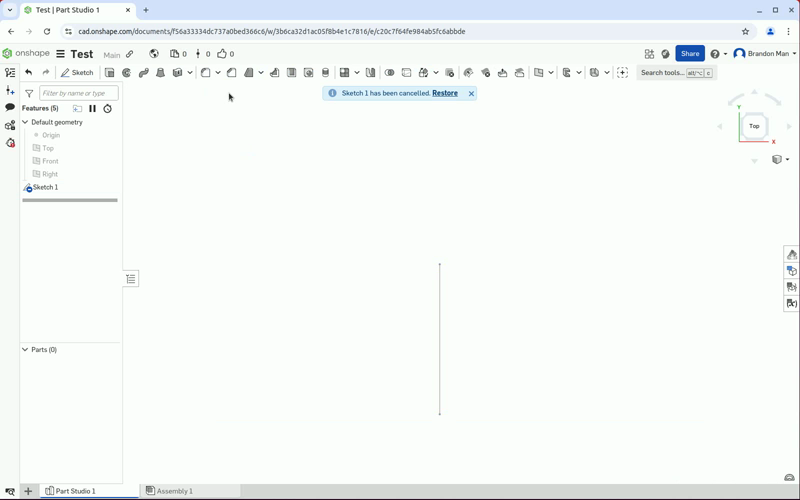
key(shift+s)
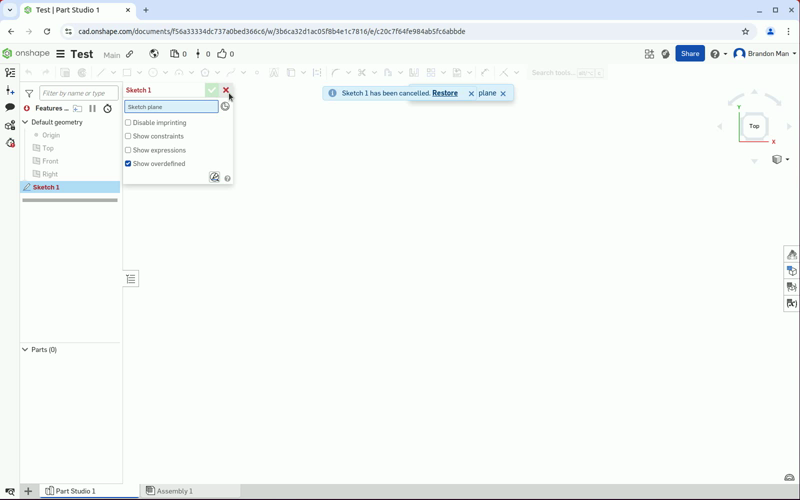
mouse_move(73, 150)
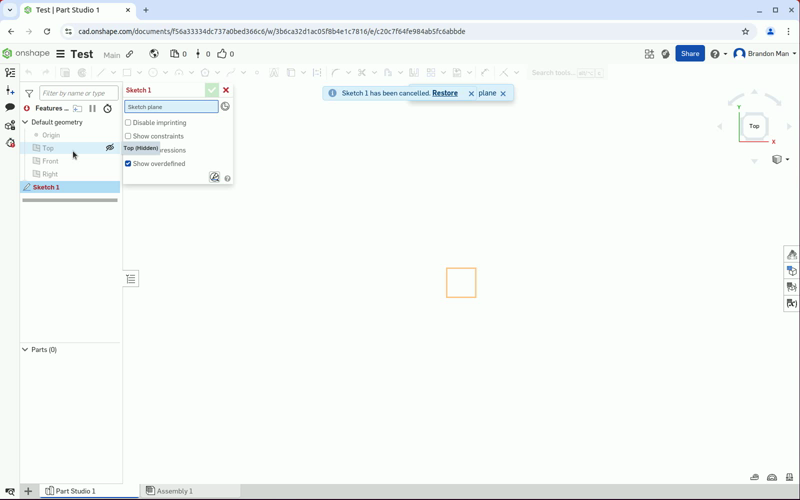
click(73, 150)
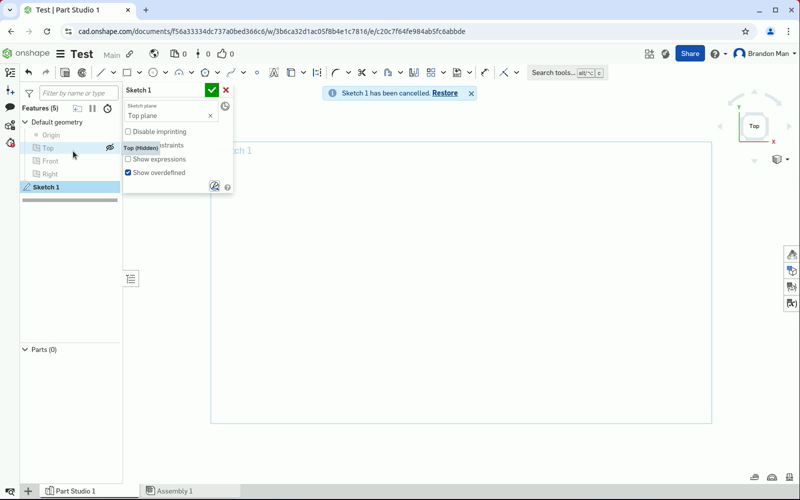
mouse_move(73, 352)
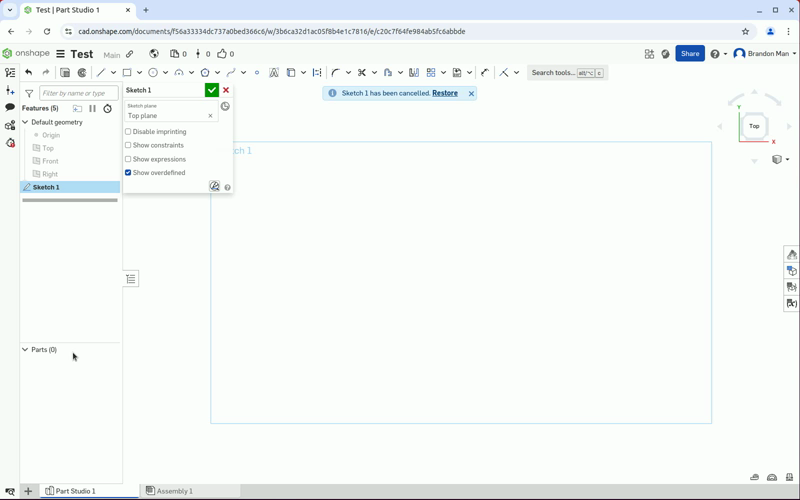
key(y)
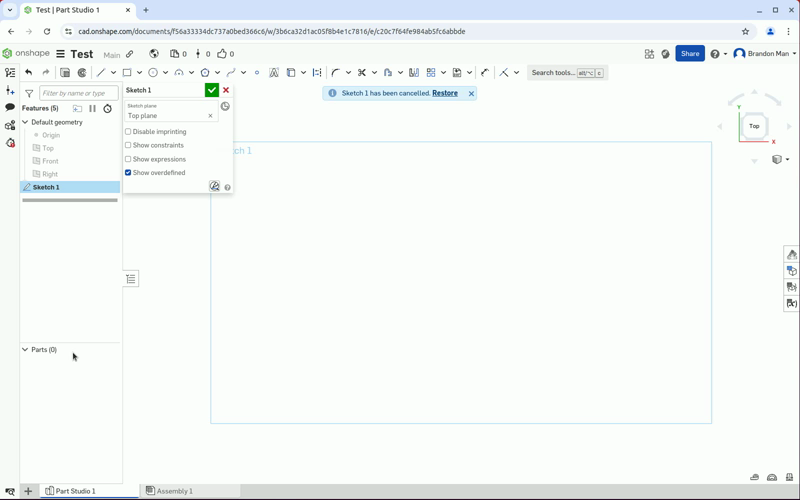
key(c)
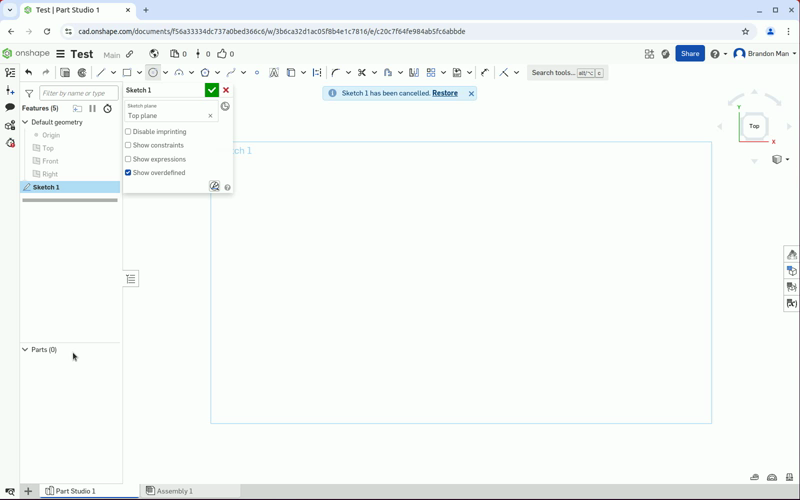
key_down(shift)
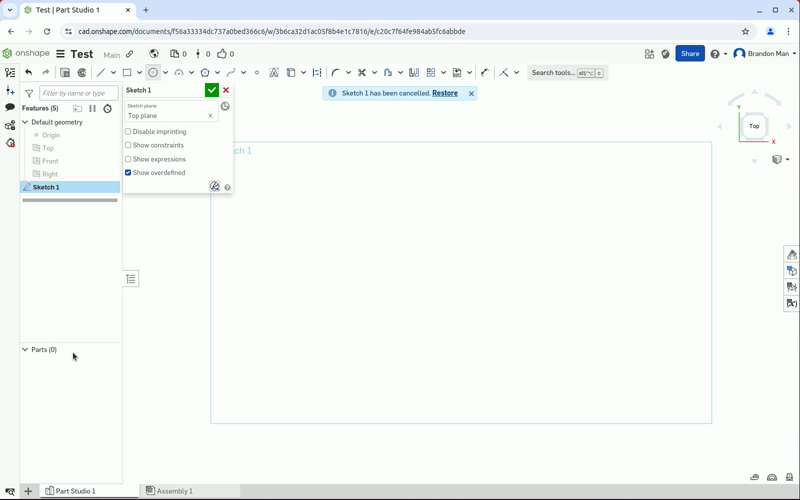
mouse_move(460, 282)
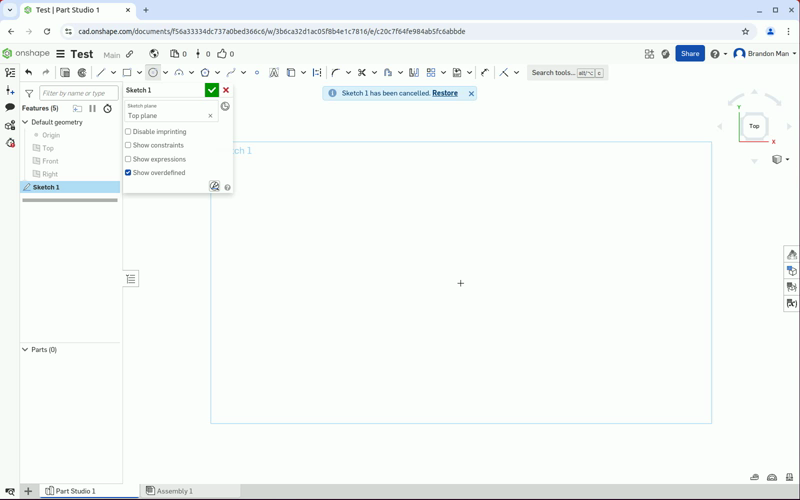
click(460, 282)
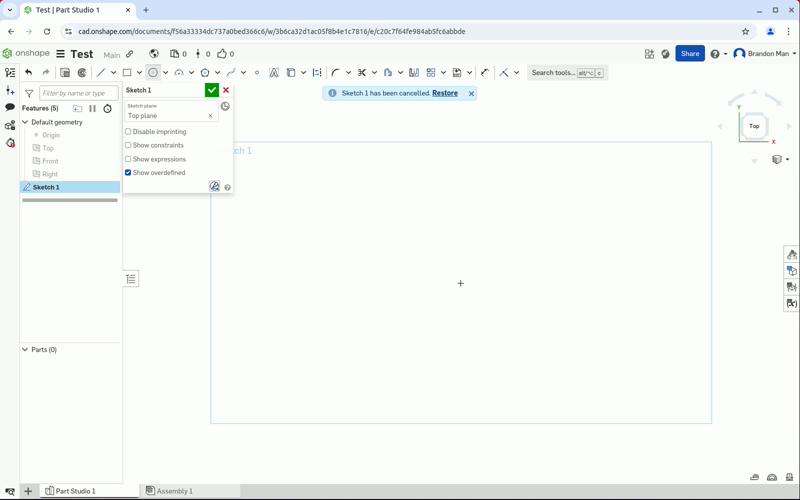
key_up(shift)
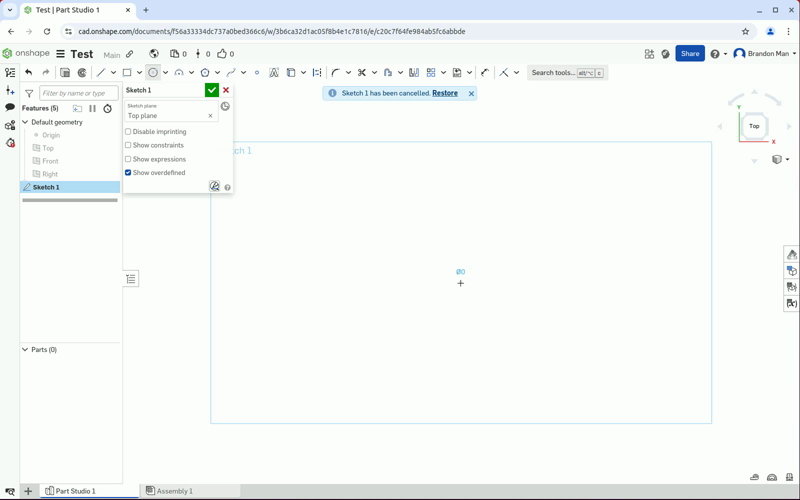
mouse_move(467, 282)
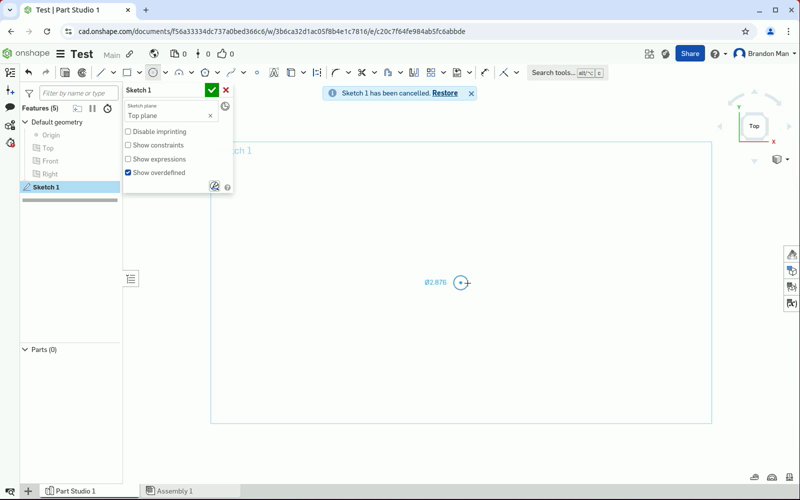
click(467, 282)
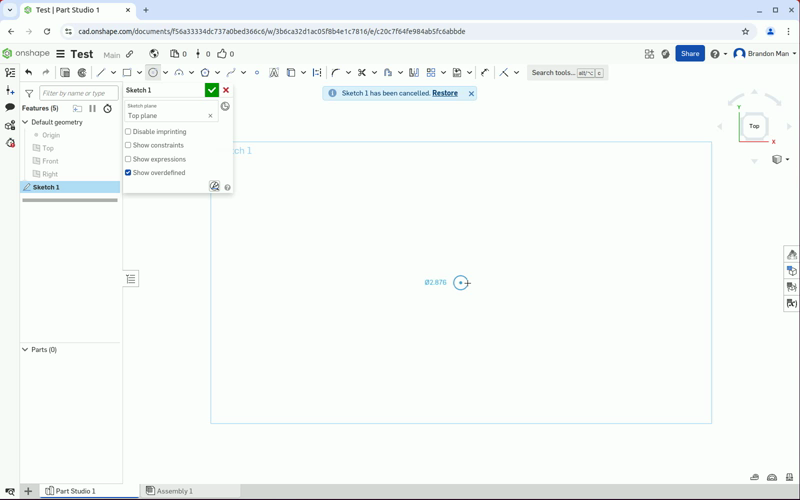
key(esc)
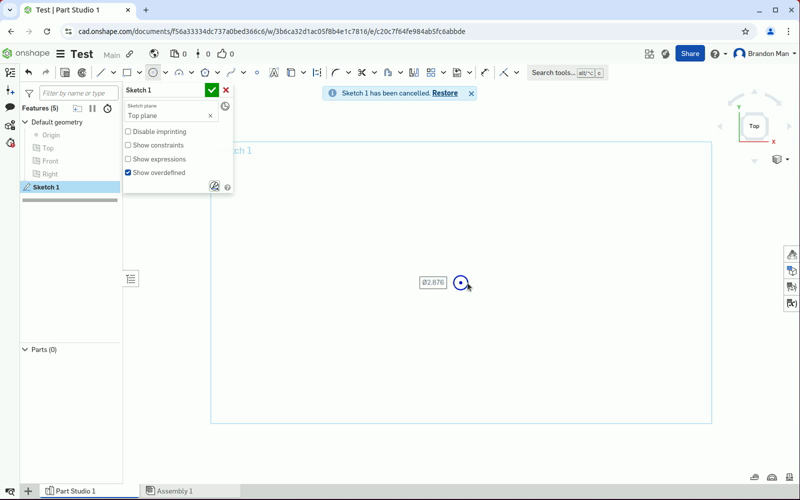
mouse_move(460, 278)
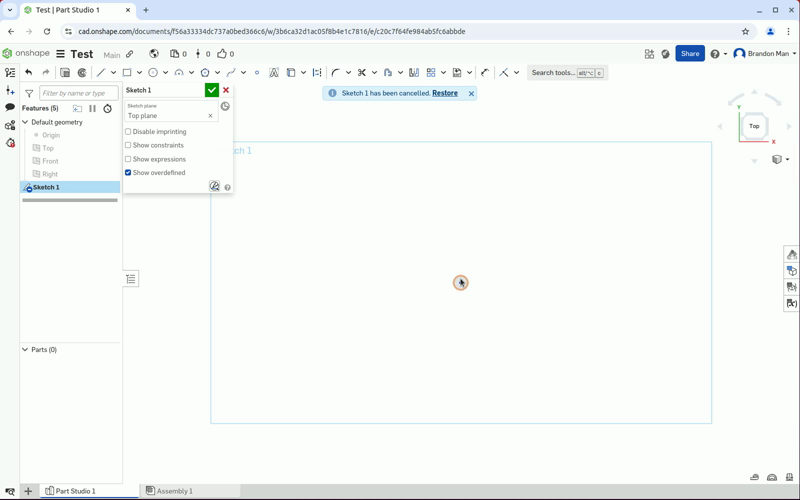
scroll(6)
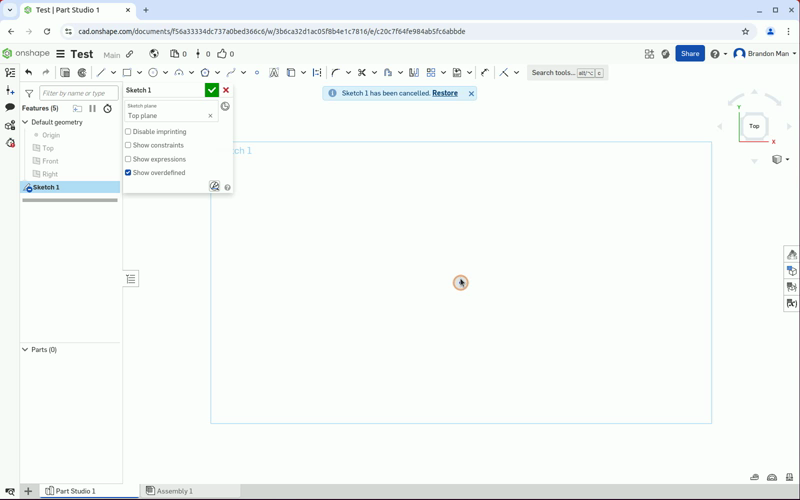
scroll(6)
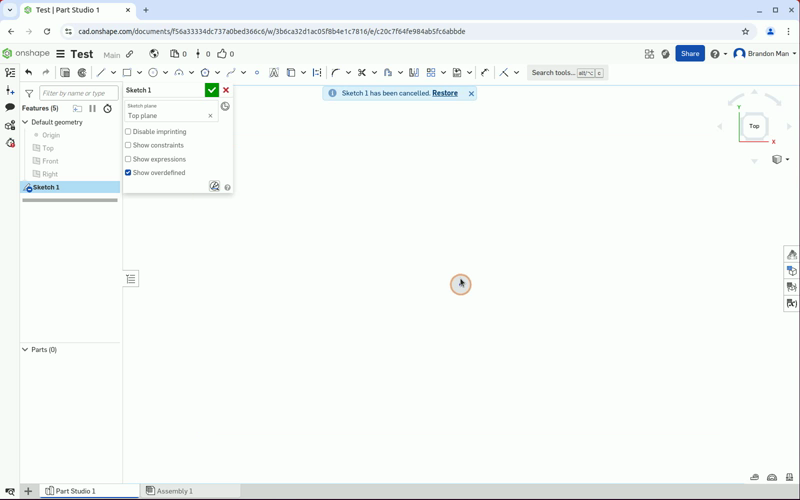
scroll(6)
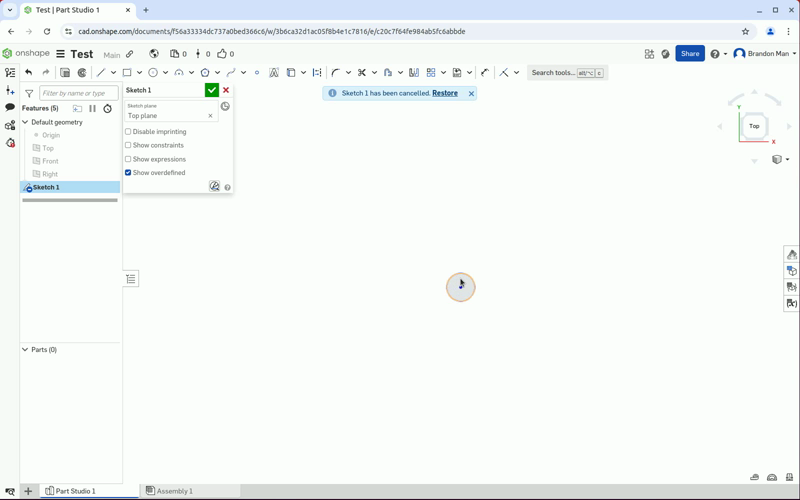
scroll(6)
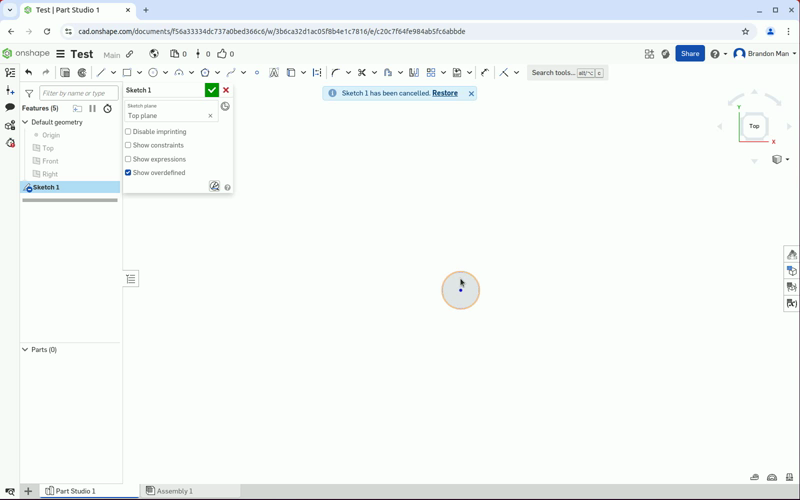
scroll(6)
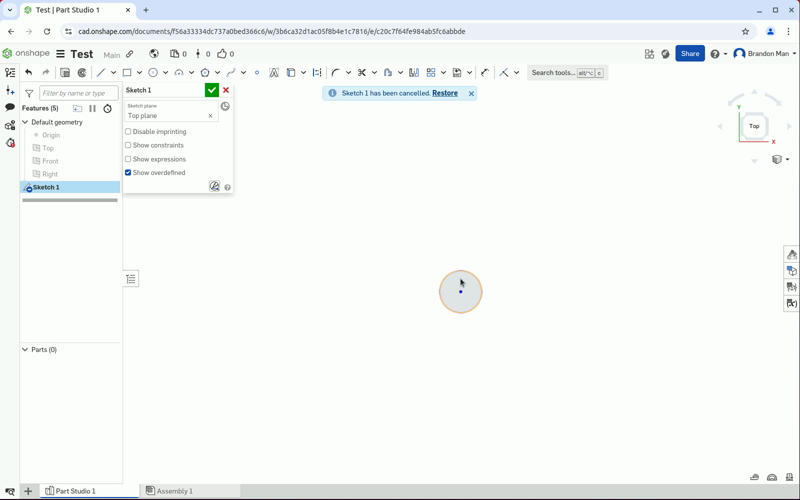
scroll(6)
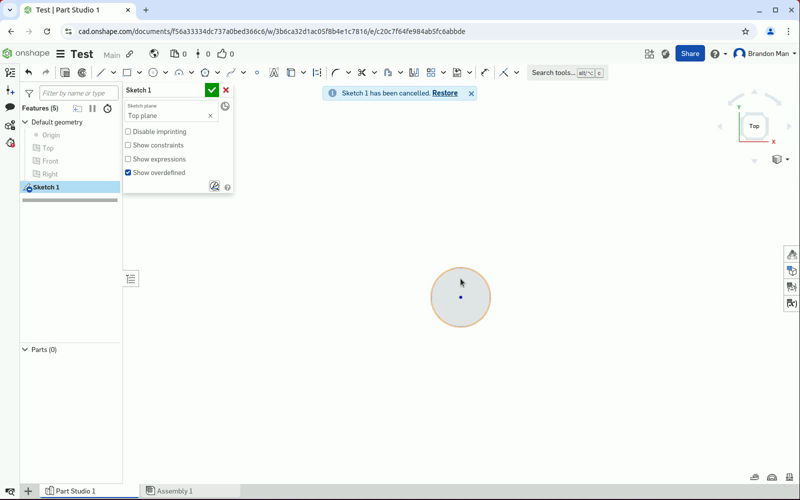
scroll(6)
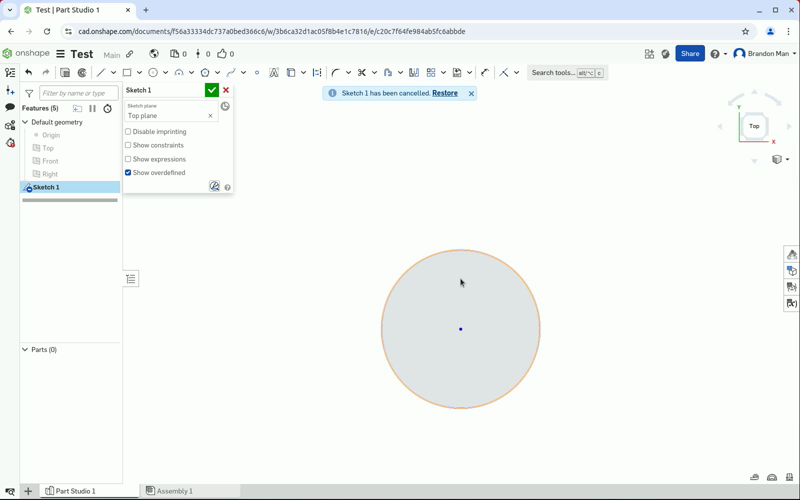
click(460, 278)
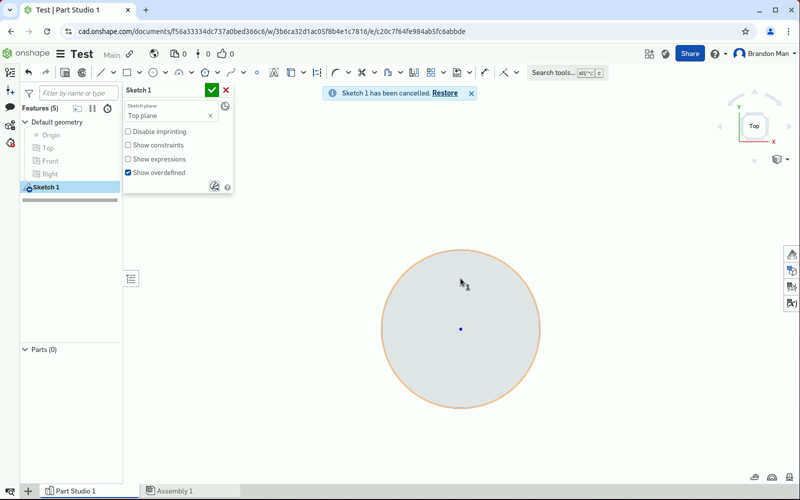
scroll(-6)
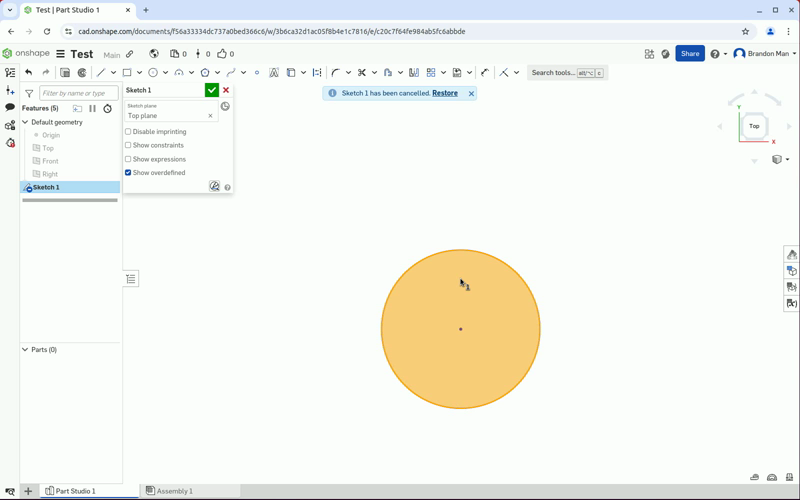
scroll(-6)
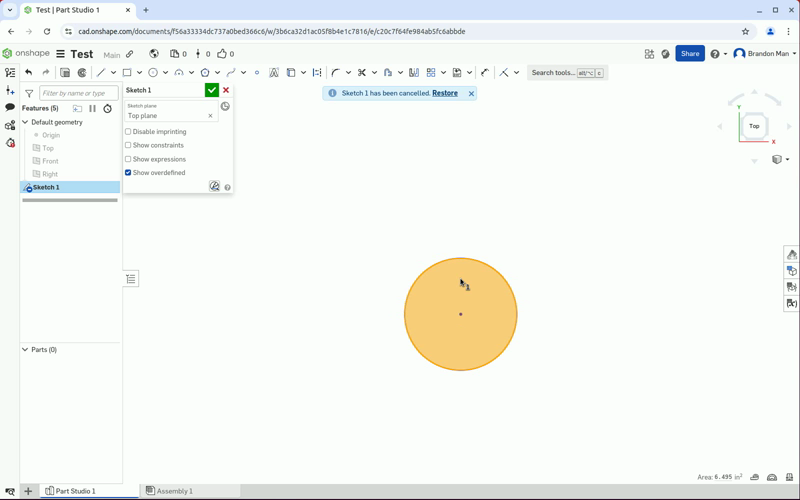
scroll(-6)
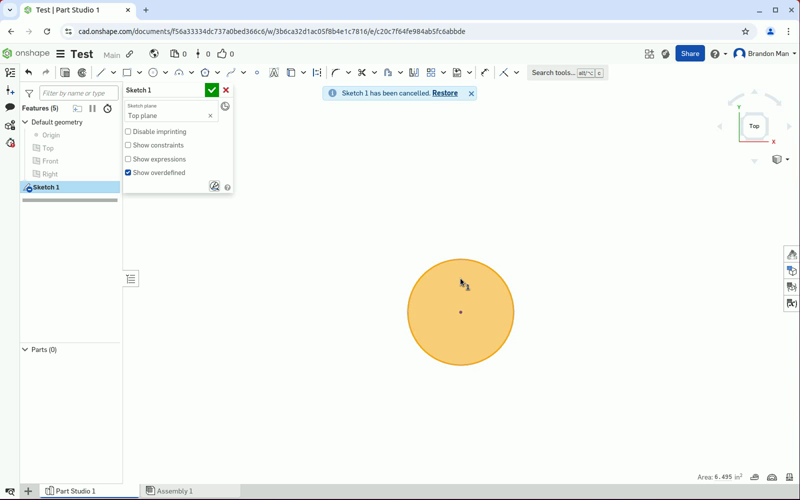
scroll(-6)
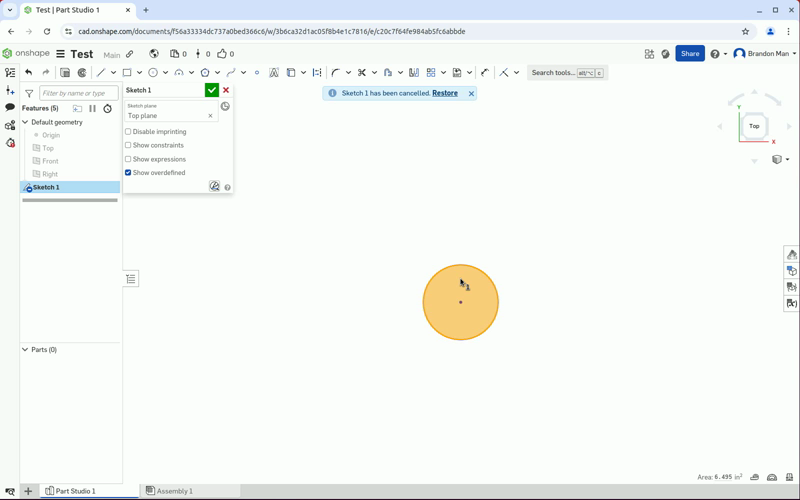
scroll(-6)
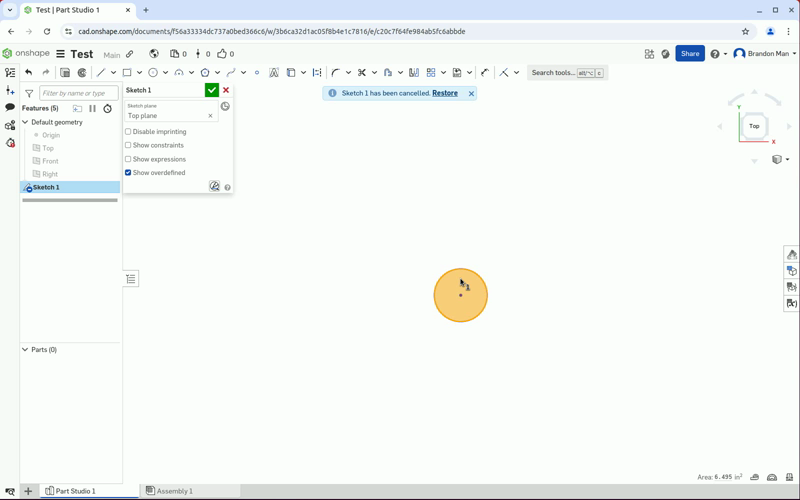
scroll(-6)
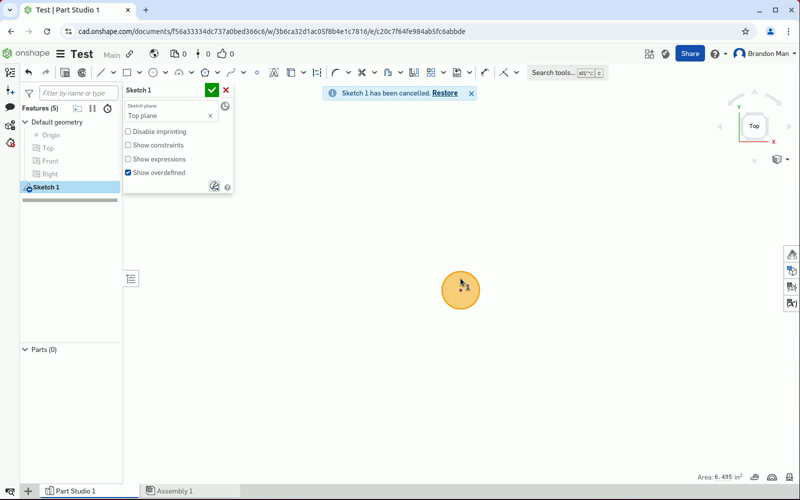
scroll(-6)
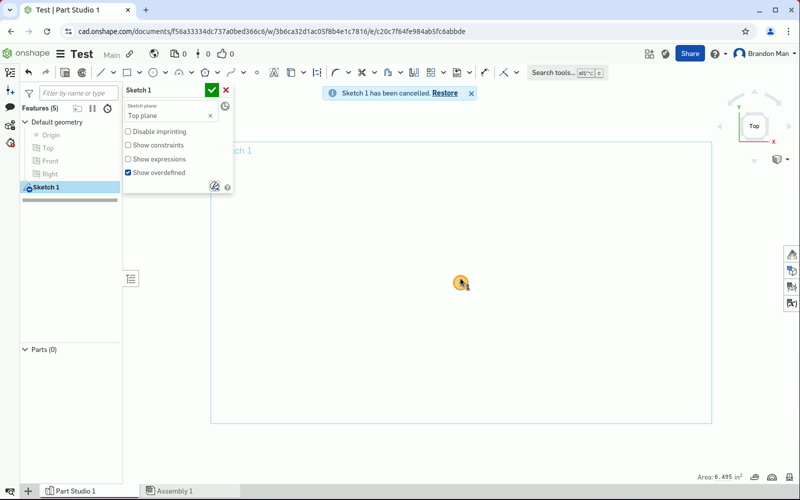
mouse_move(73, 352)
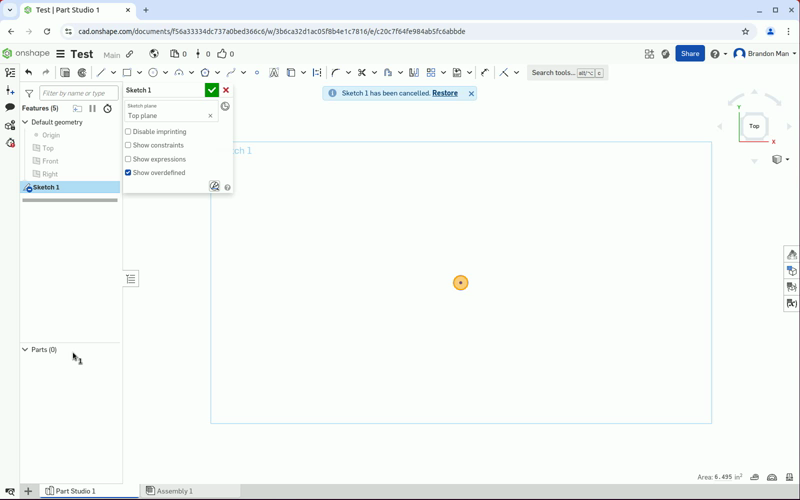
key(shift+y)
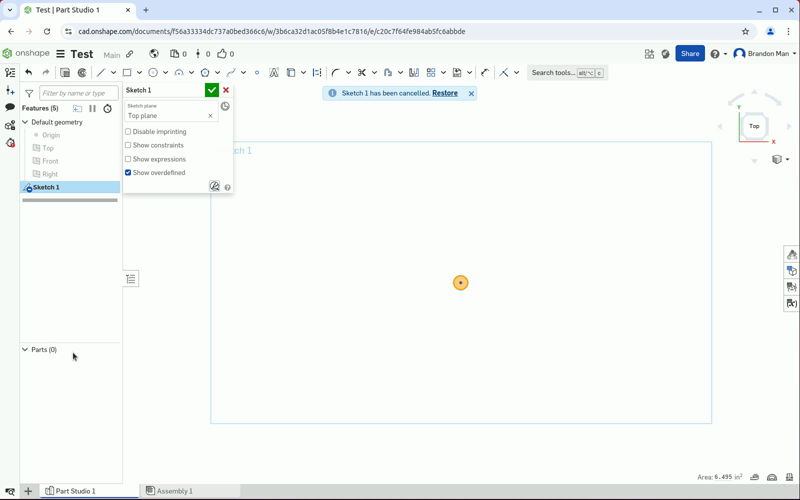
key(shift+e)
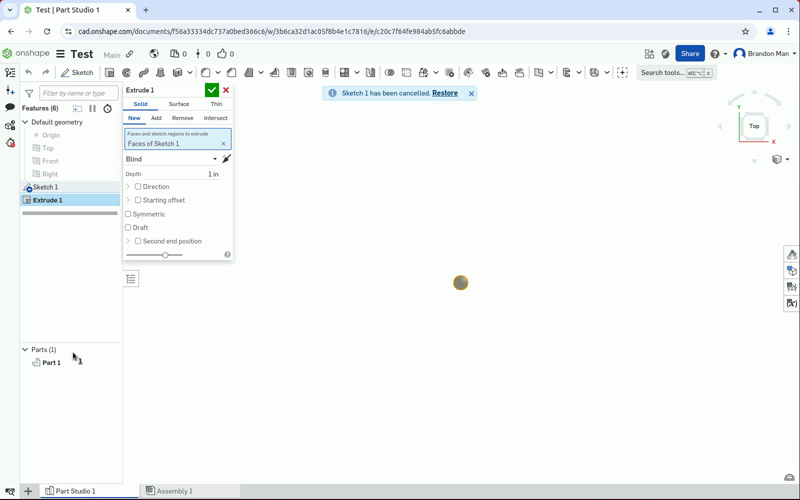
mouse_move(143, 106)
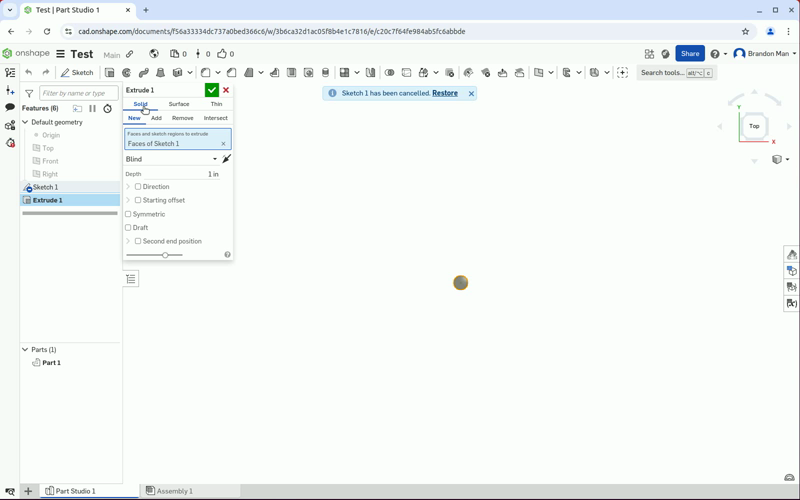
click(143, 106)
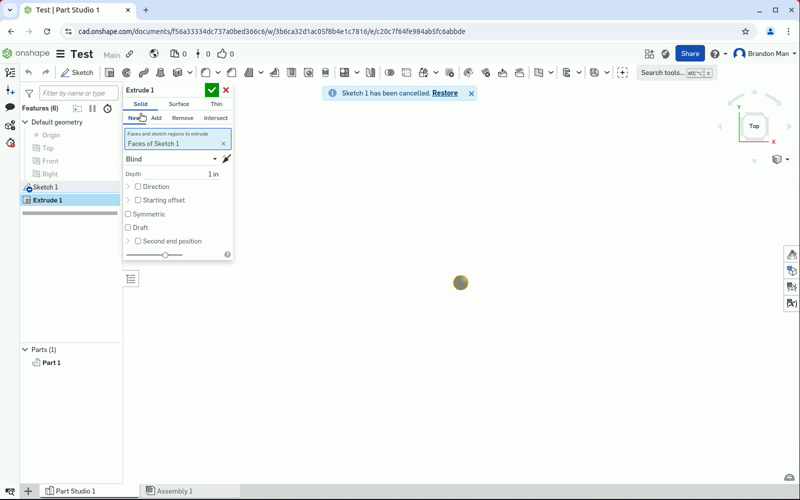
mouse_move(137, 120)
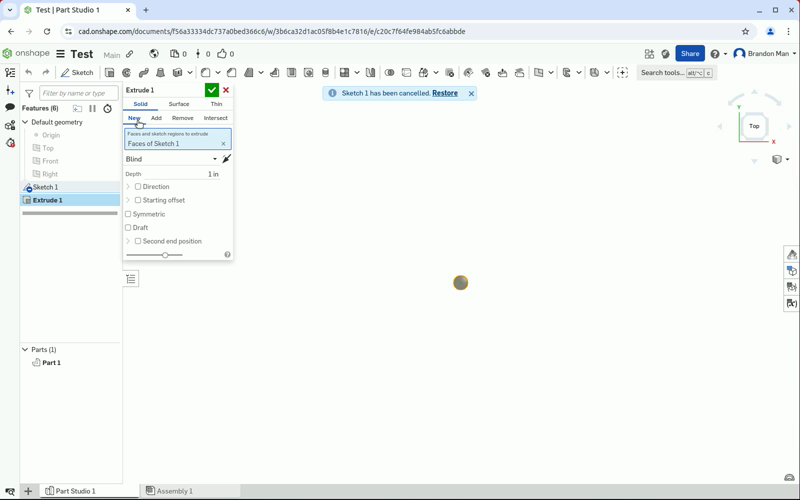
click(137, 120)
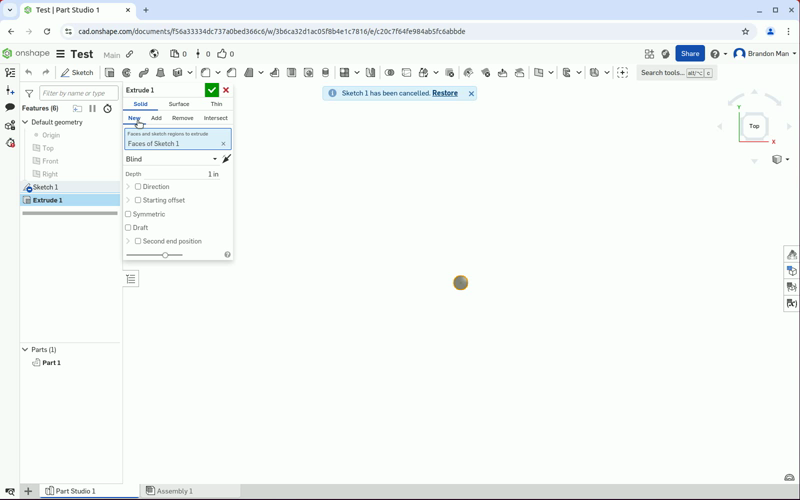
key(tab, 4)
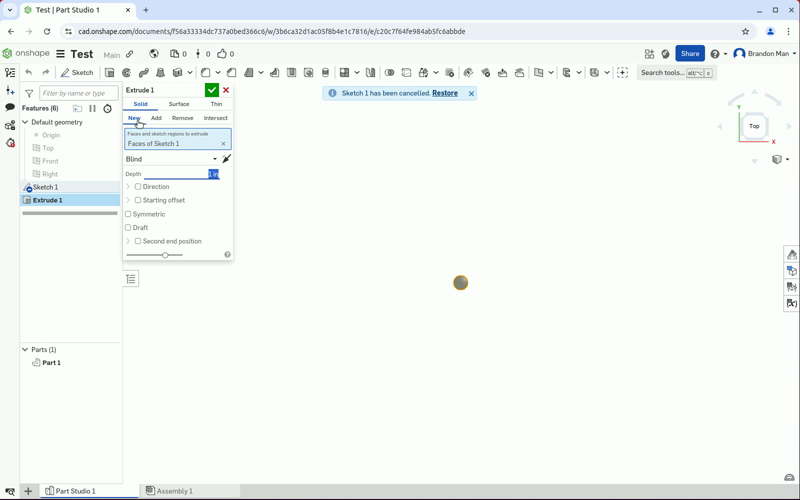
text(-1.685)
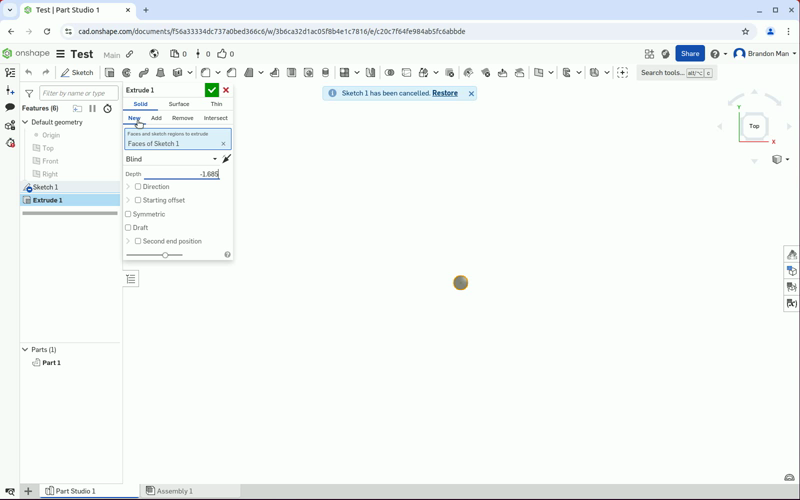
key(enter)
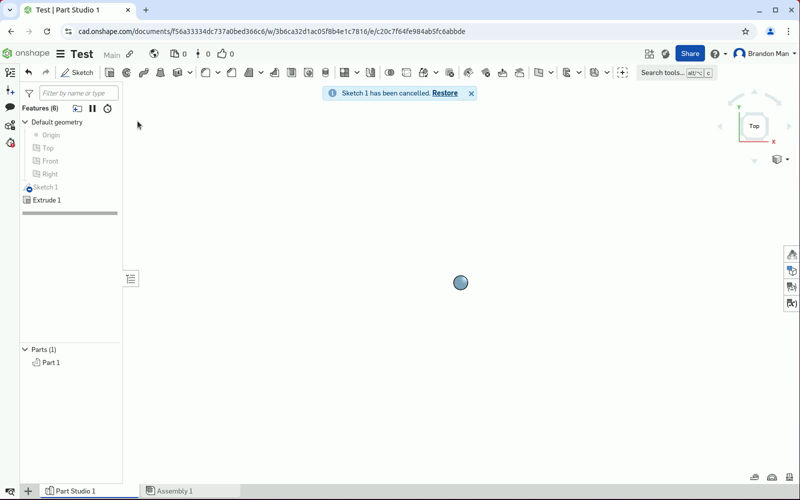
key(shift+h)
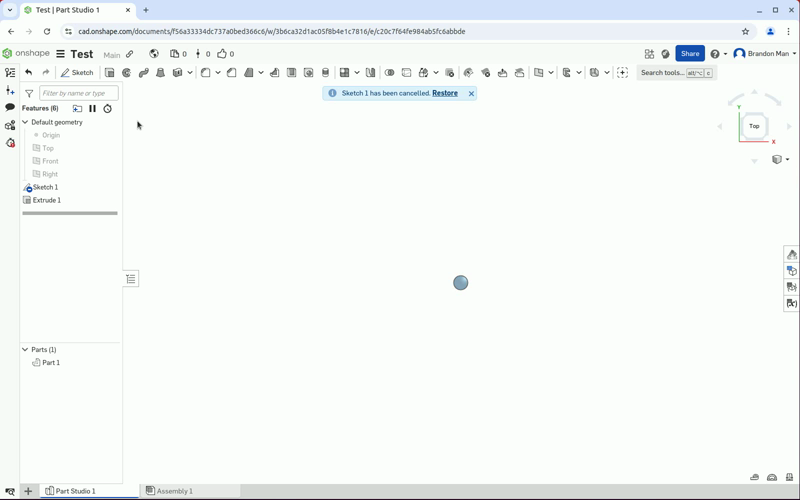
key(shift+h)
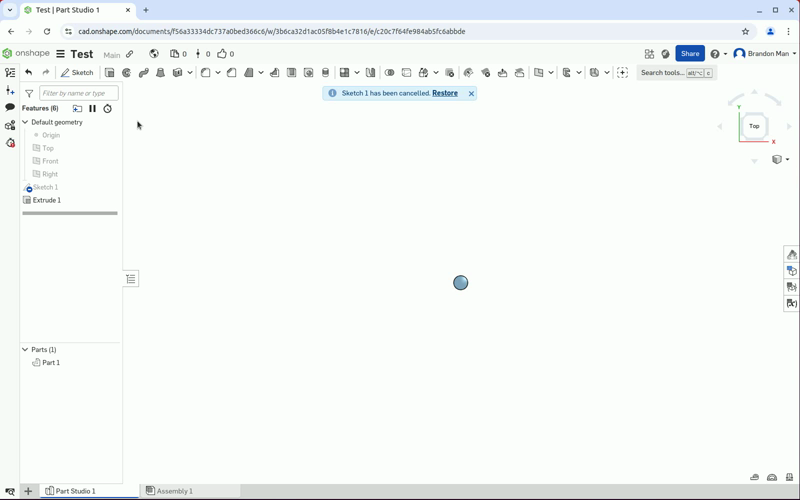
mouse_move(73, 189)
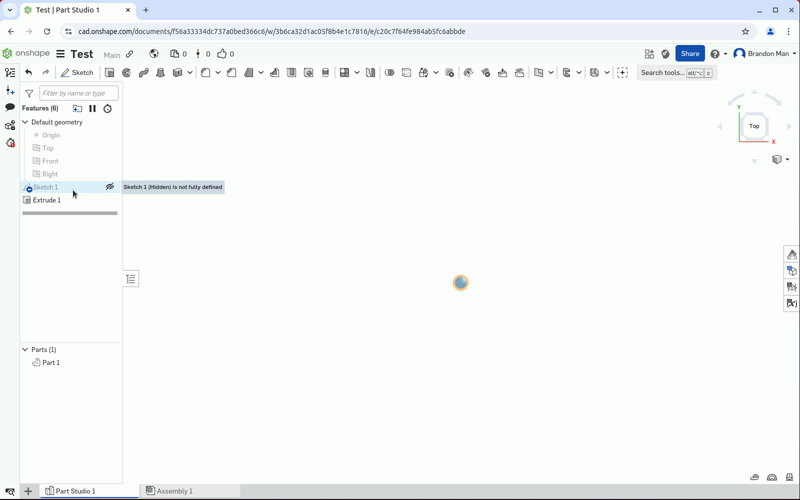
click(73, 189)
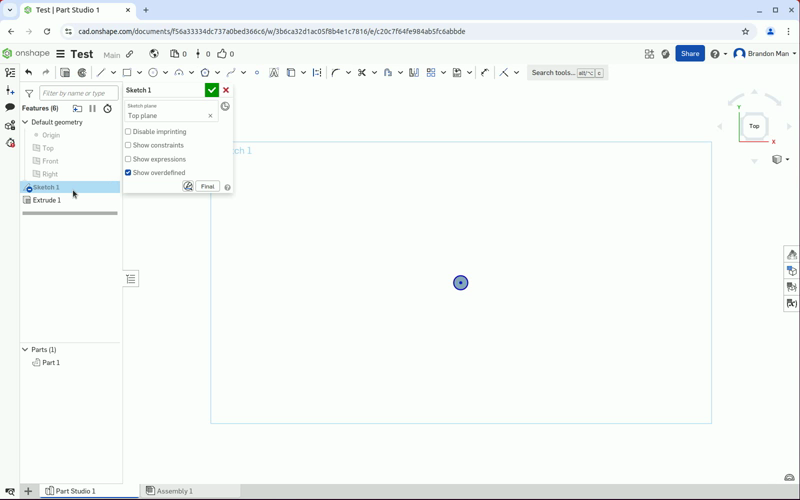
mouse_move(229, 92)
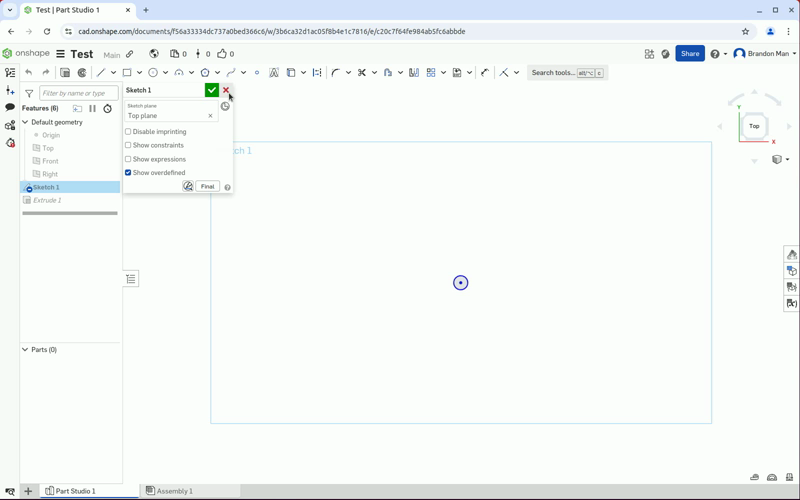
click(229, 92)
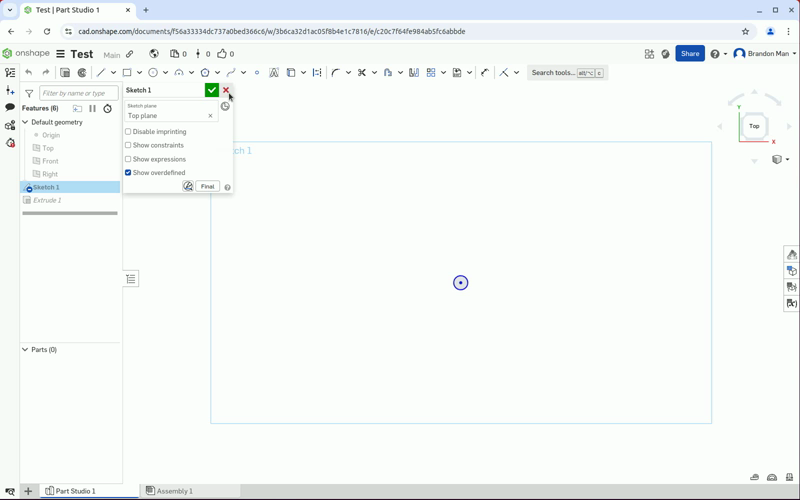
key(shift+s)
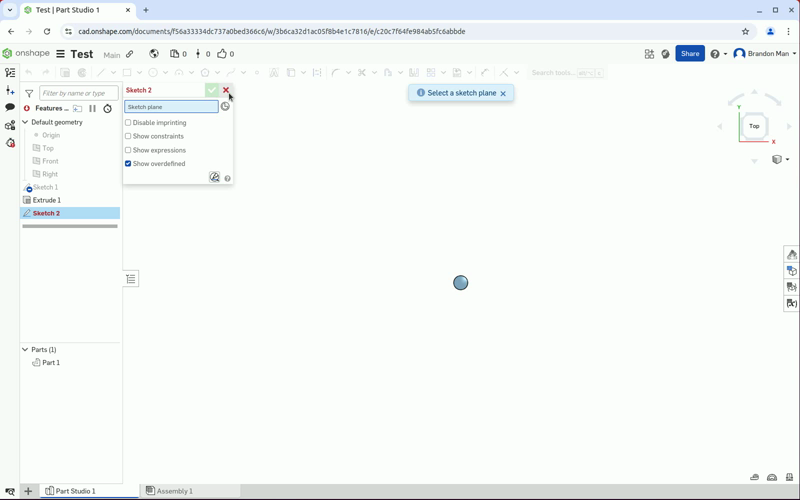
mouse_move(73, 150)
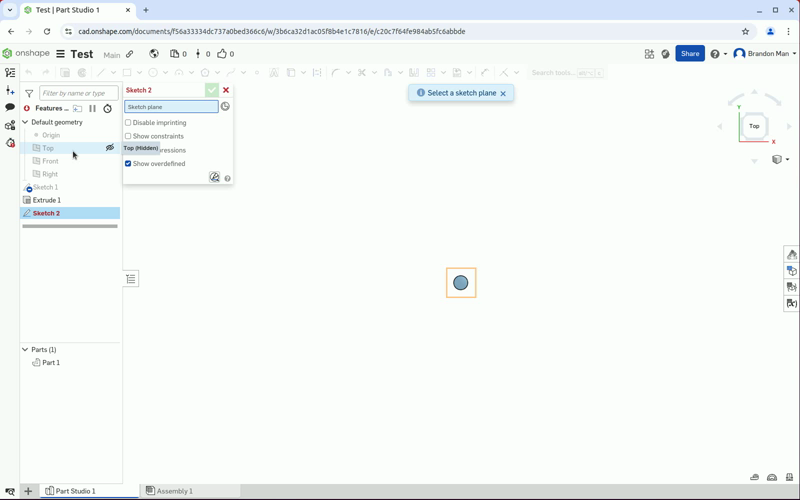
click(73, 150)
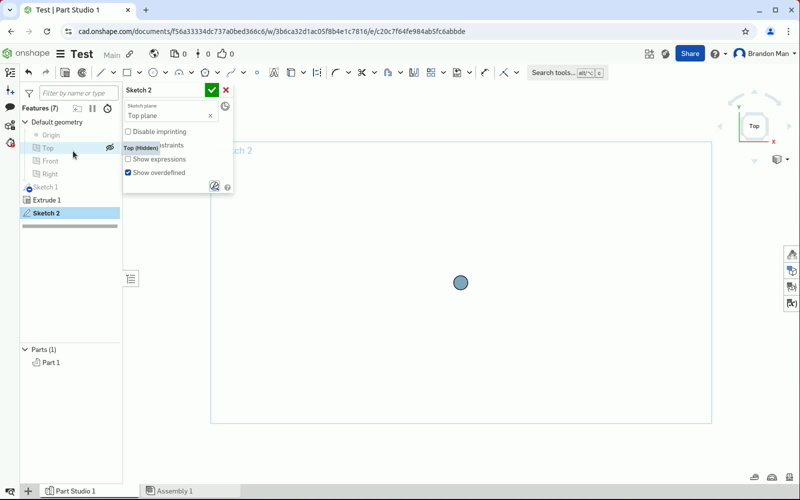
mouse_move(73, 352)
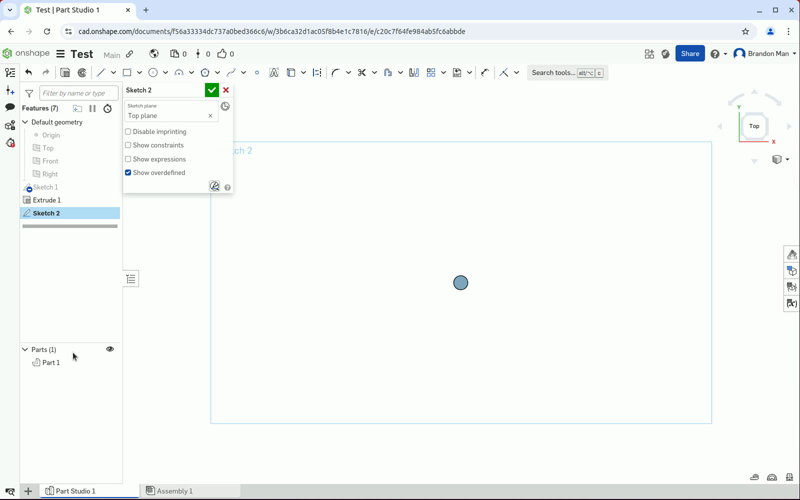
key(y)
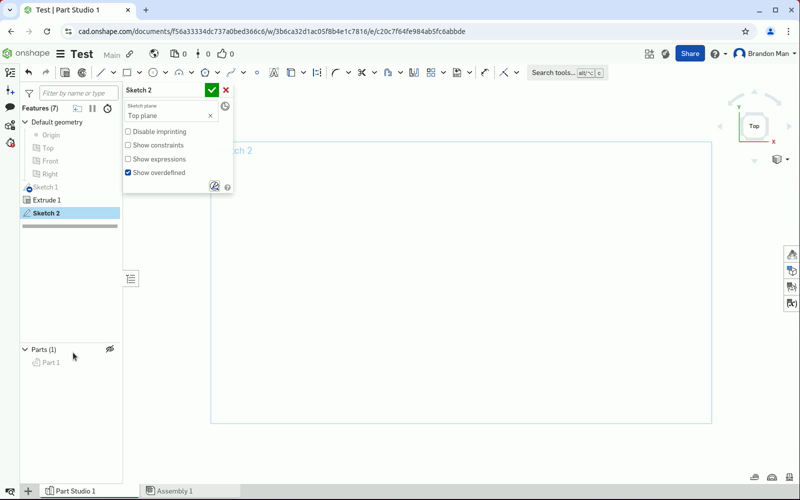
key(c)
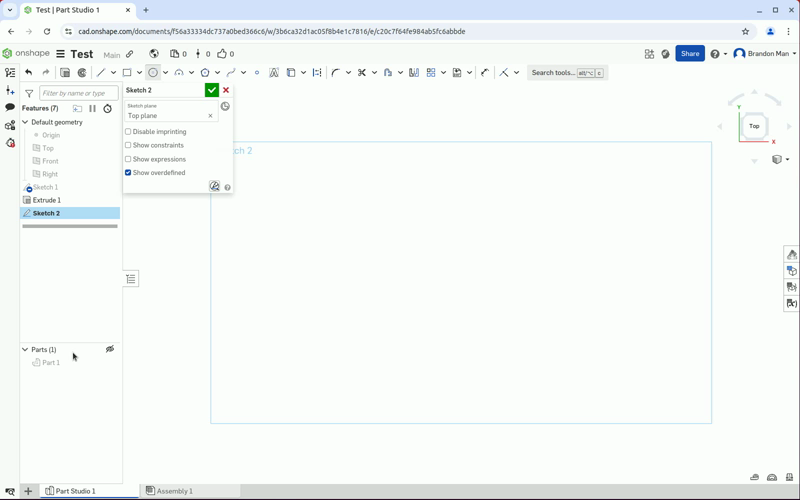
key_down(shift)
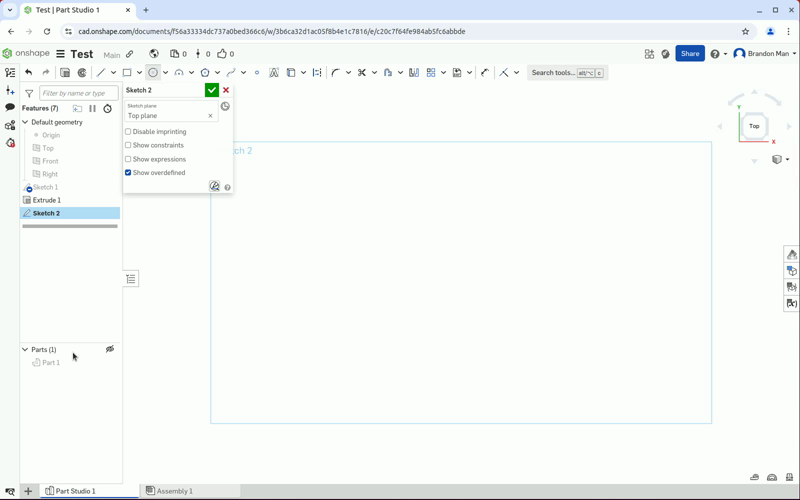
mouse_move(461, 282)
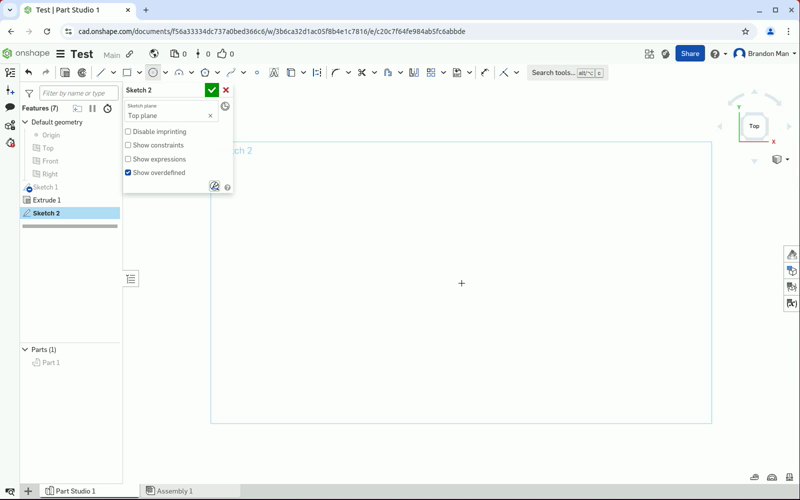
click(461, 282)
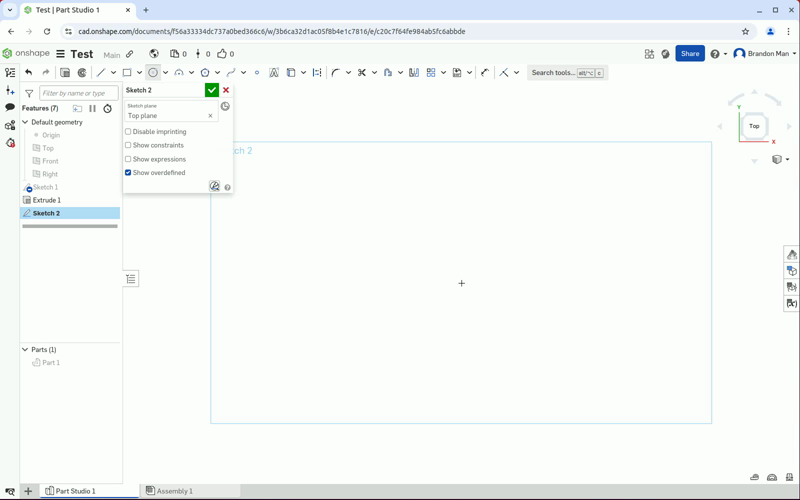
key_up(shift)
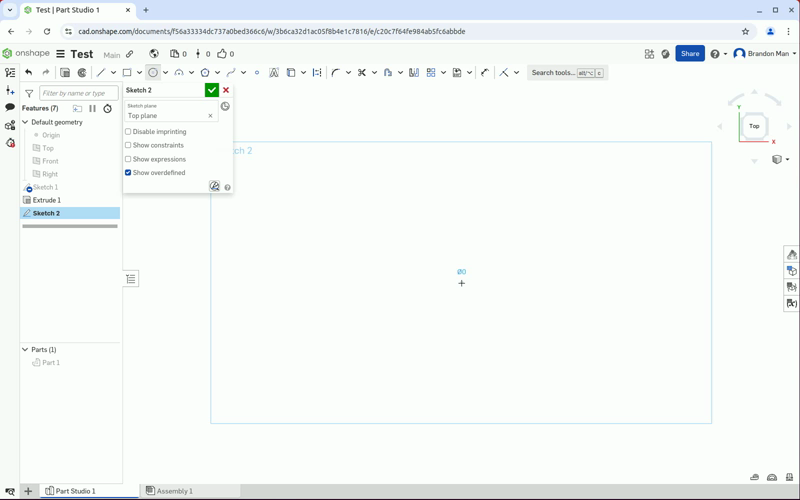
mouse_move(471, 282)
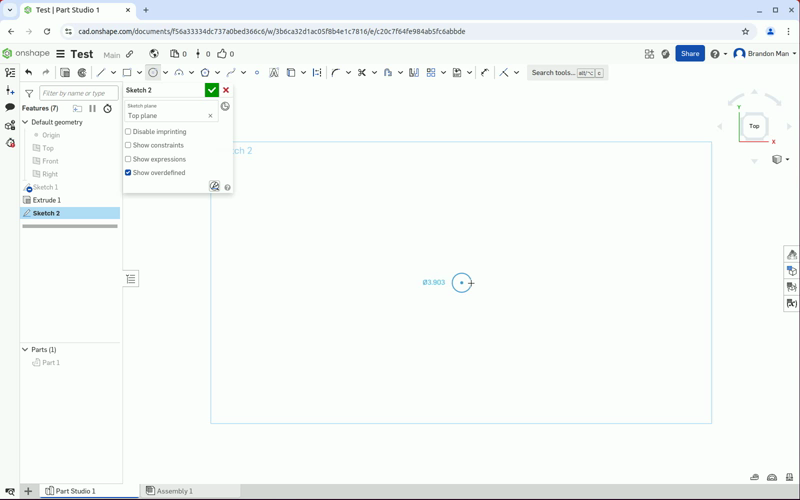
click(471, 282)
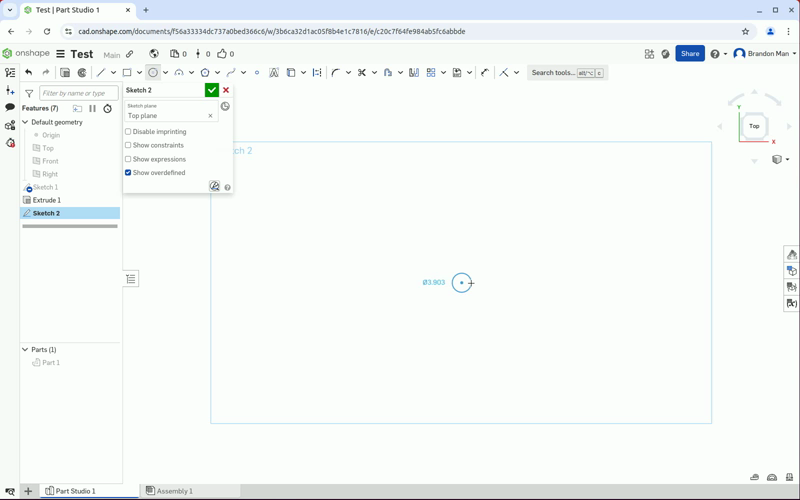
key(esc)
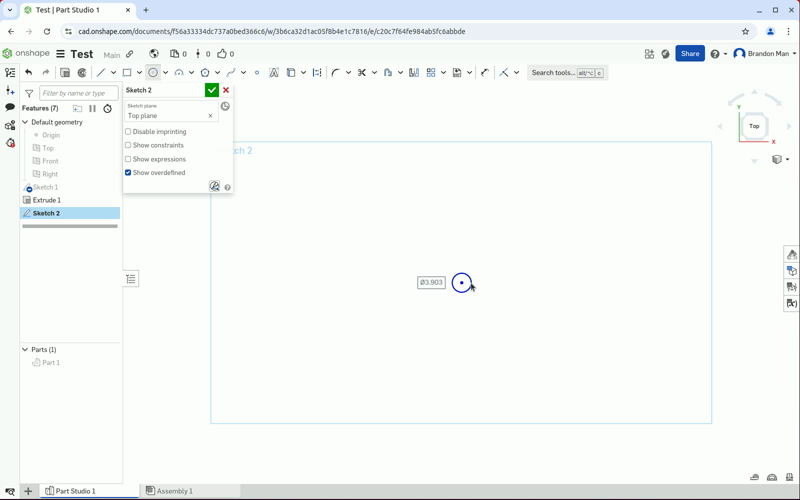
key(c)
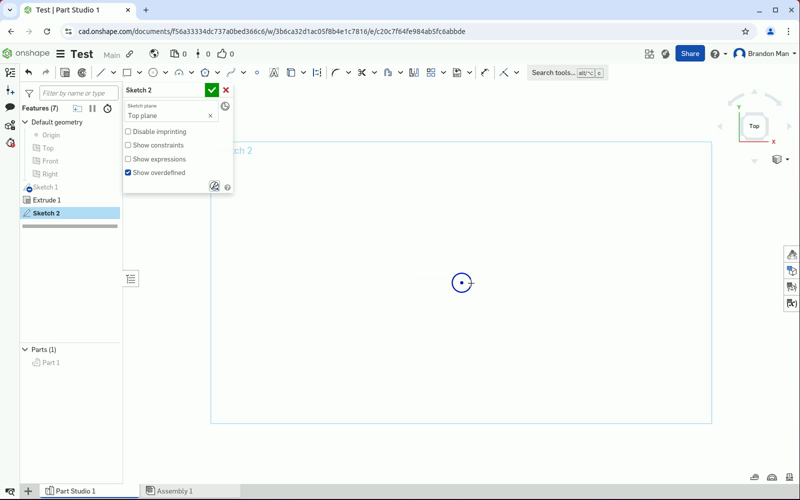
key_down(shift)
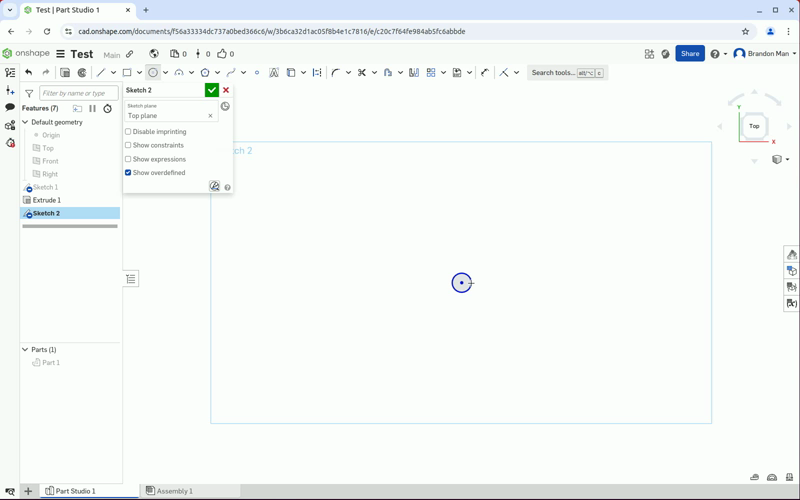
mouse_move(461, 282)
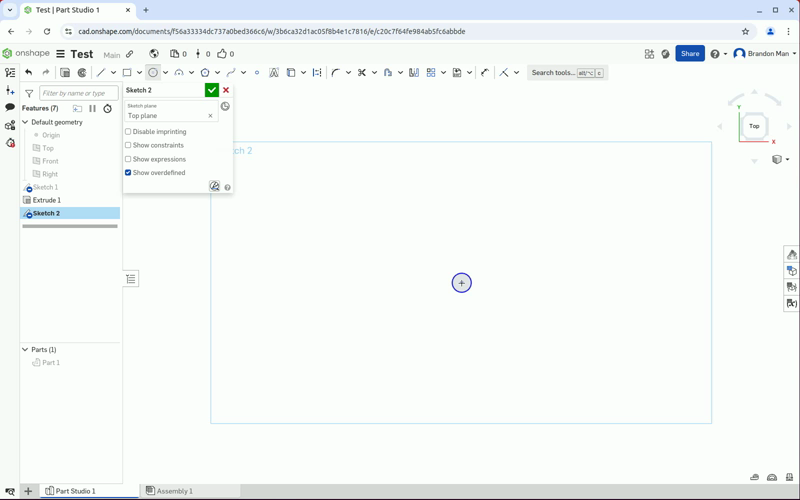
click(461, 282)
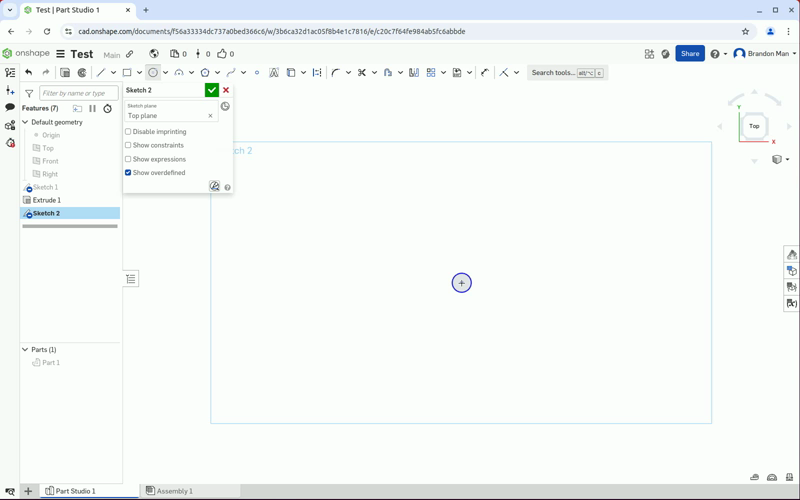
key_up(shift)
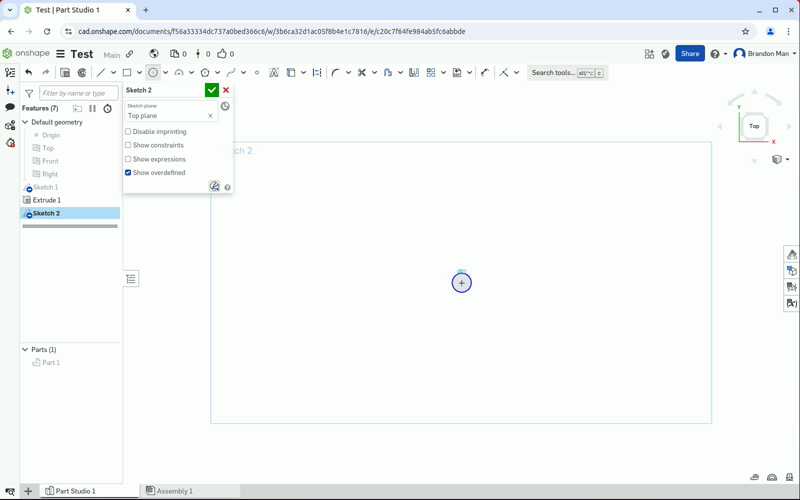
mouse_move(468, 282)
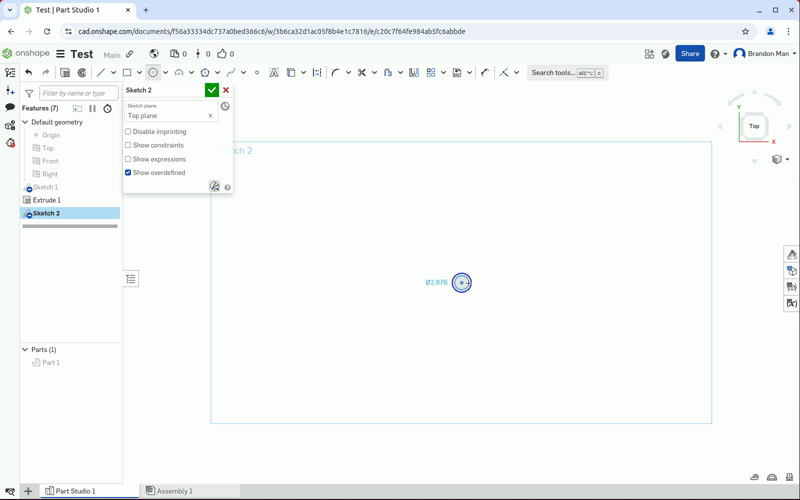
scroll(6)
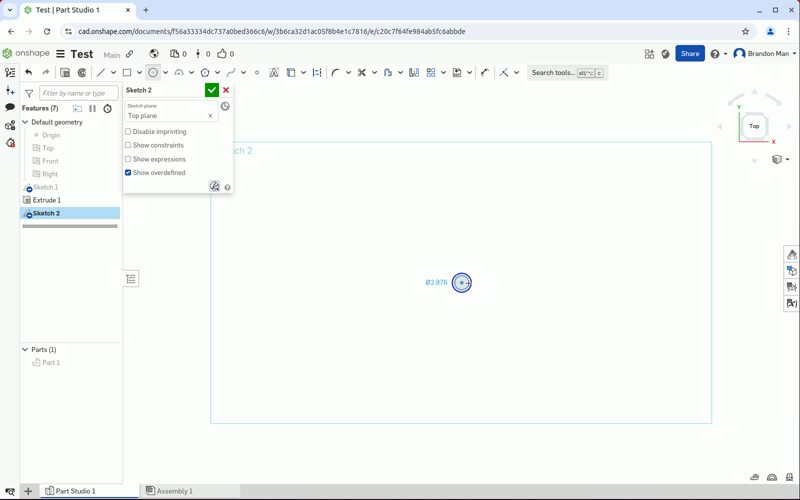
scroll(6)
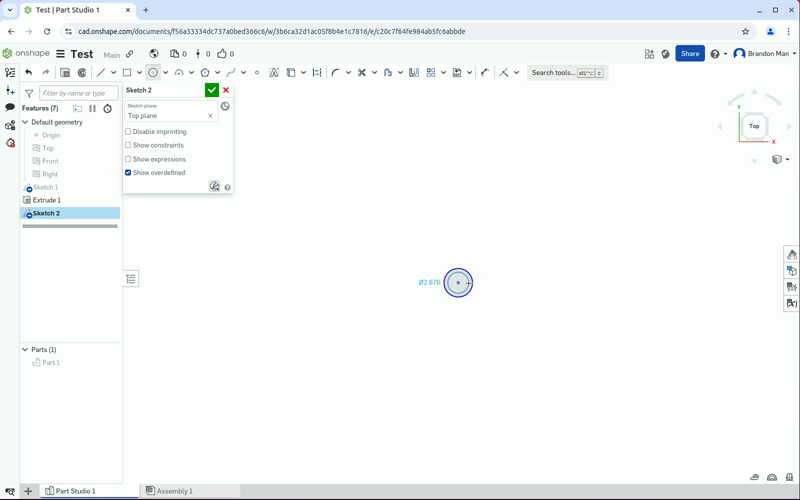
scroll(6)
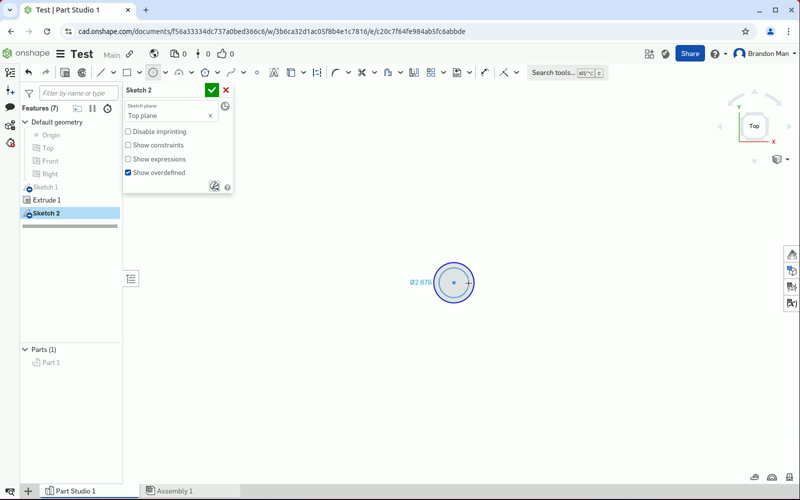
scroll(6)
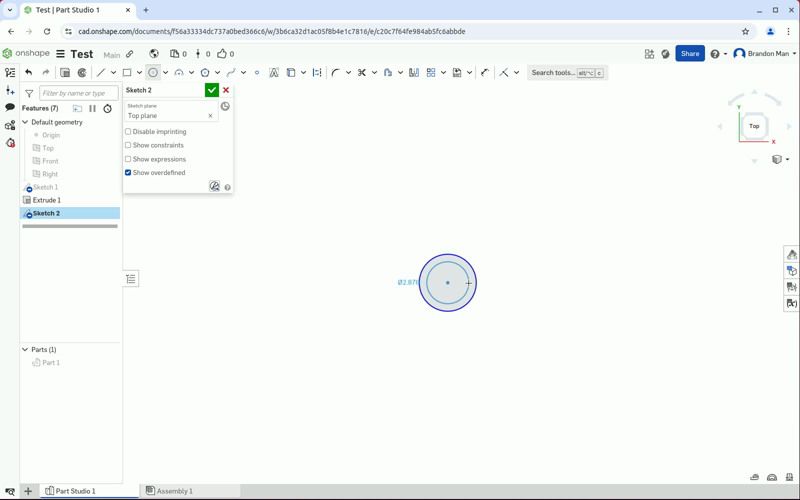
scroll(6)
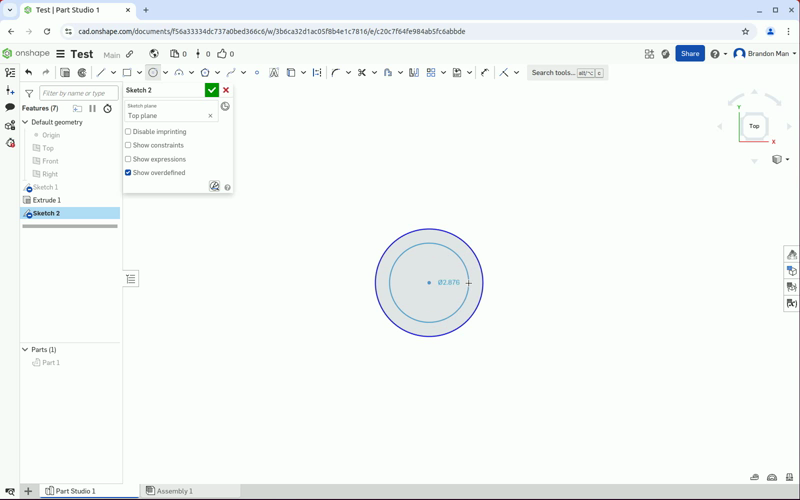
scroll(6)
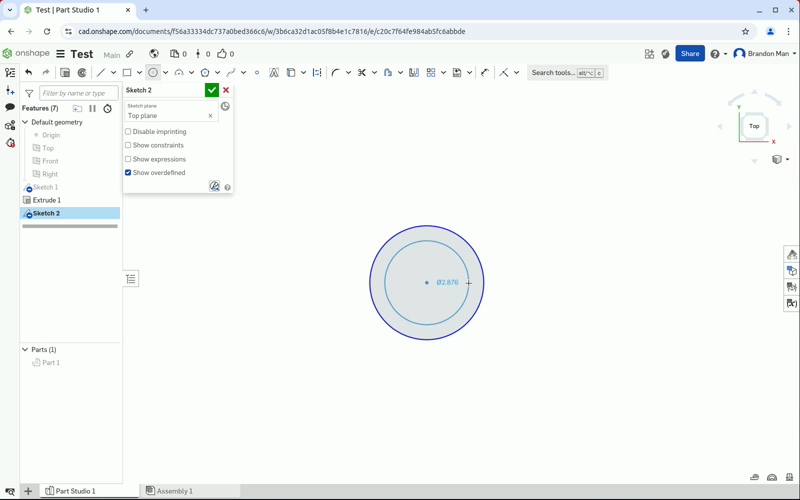
scroll(6)
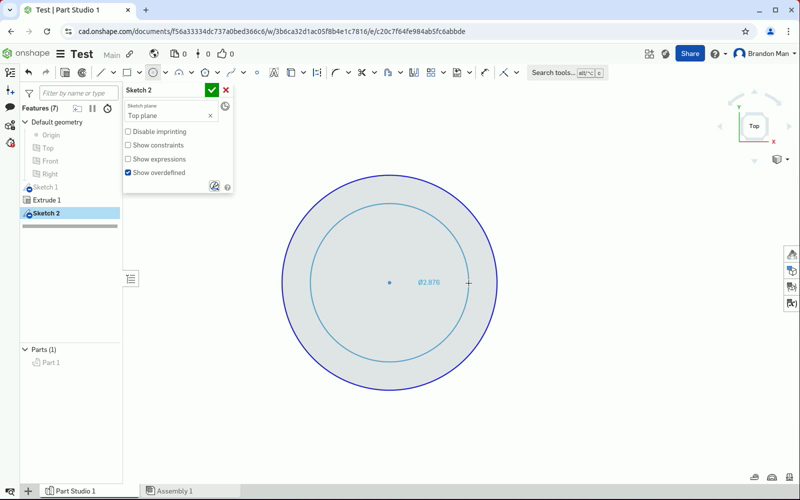
click(468, 282)
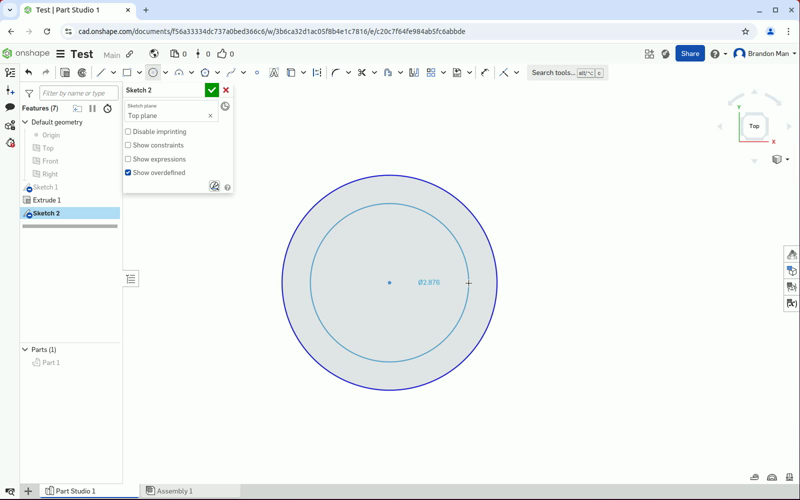
scroll(-6)
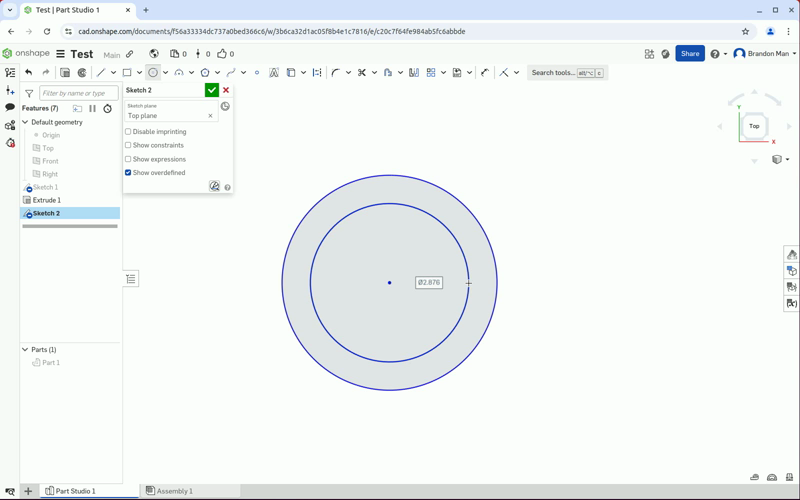
scroll(-6)
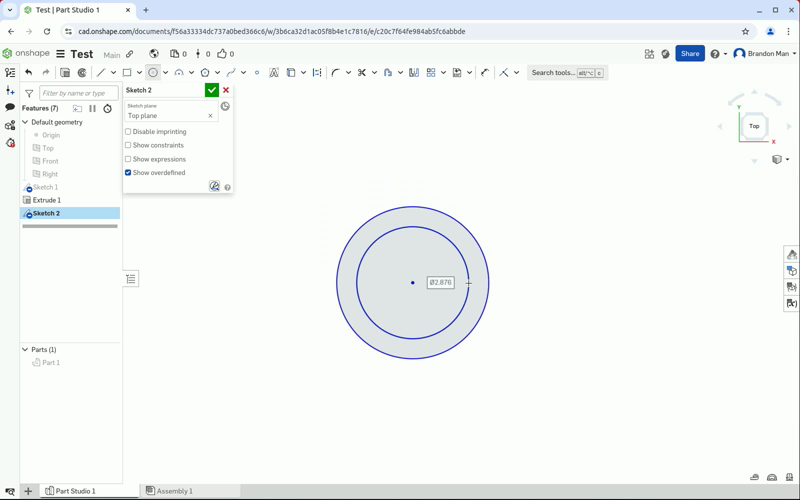
scroll(-6)
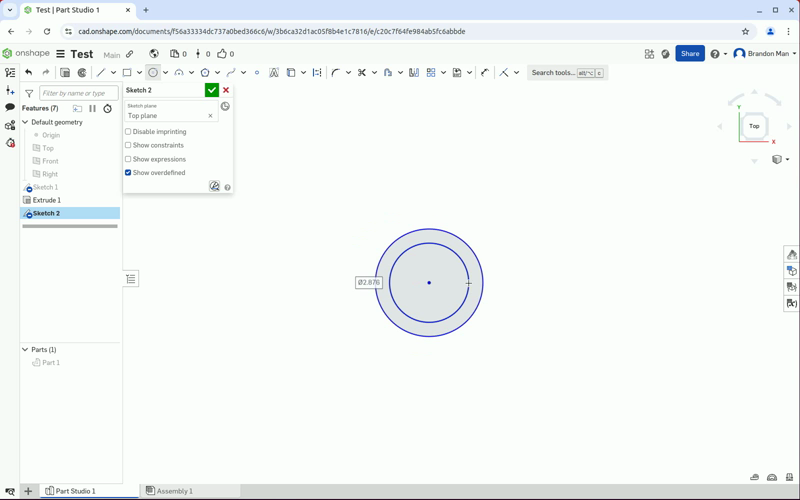
scroll(-6)
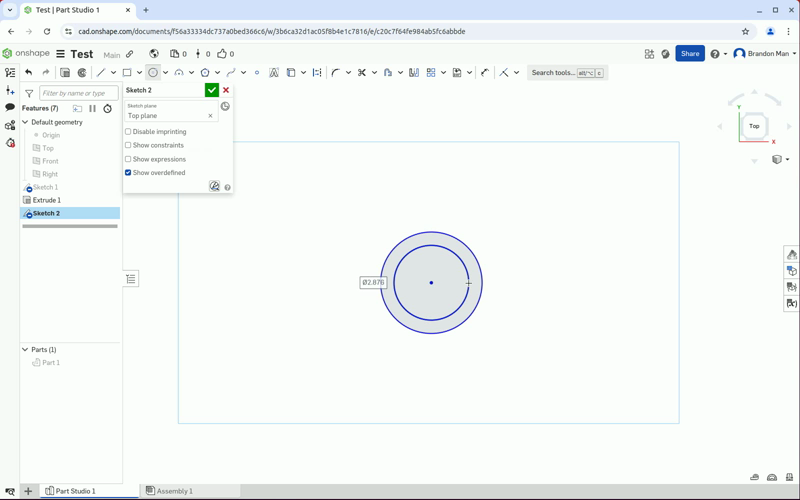
scroll(-6)
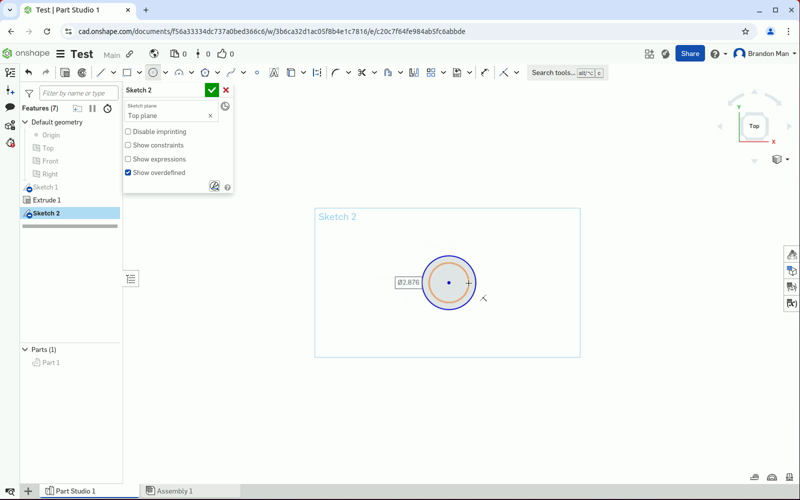
scroll(-6)
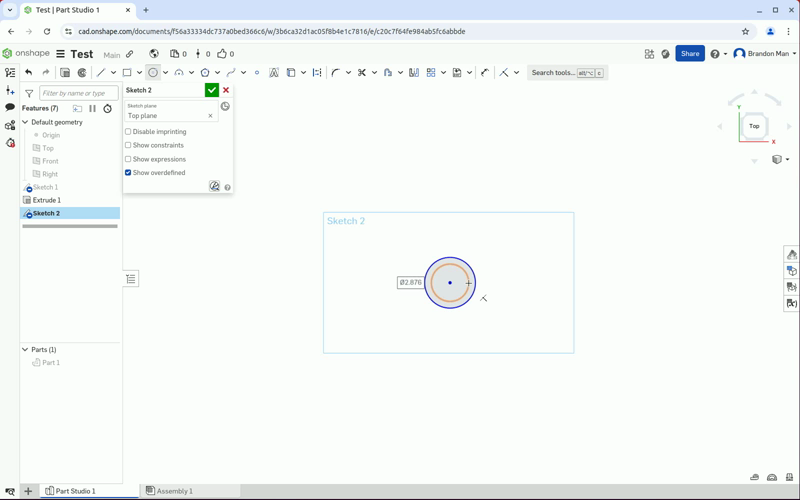
scroll(-6)
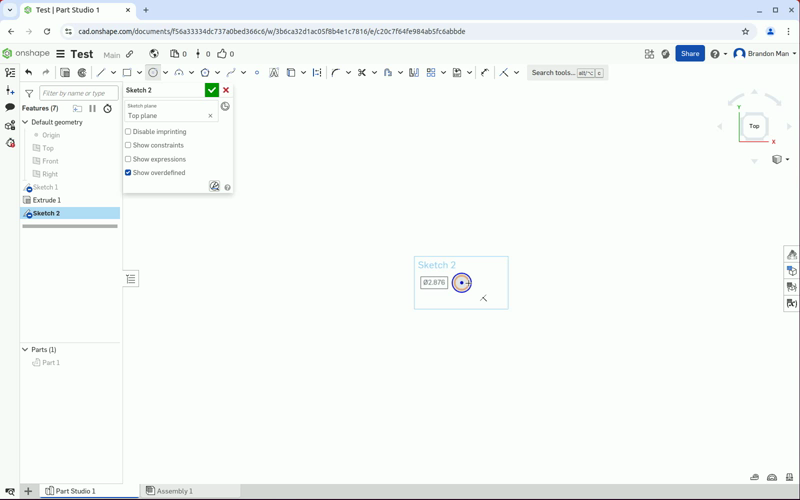
key(esc)
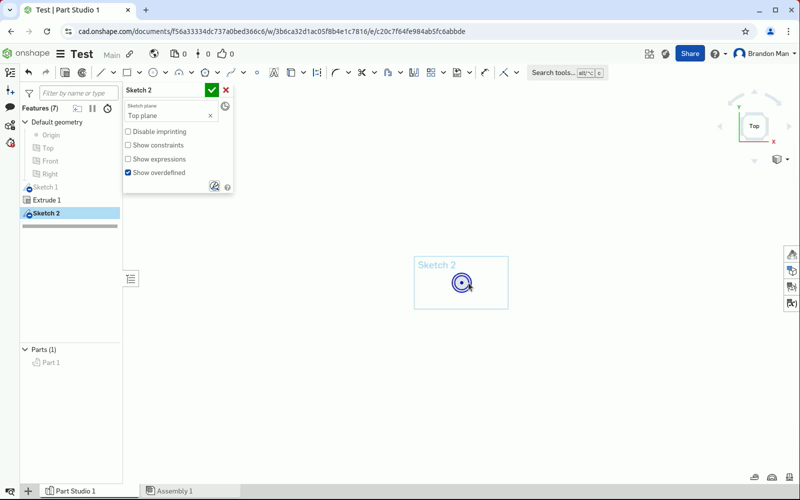
mouse_move(460, 274)
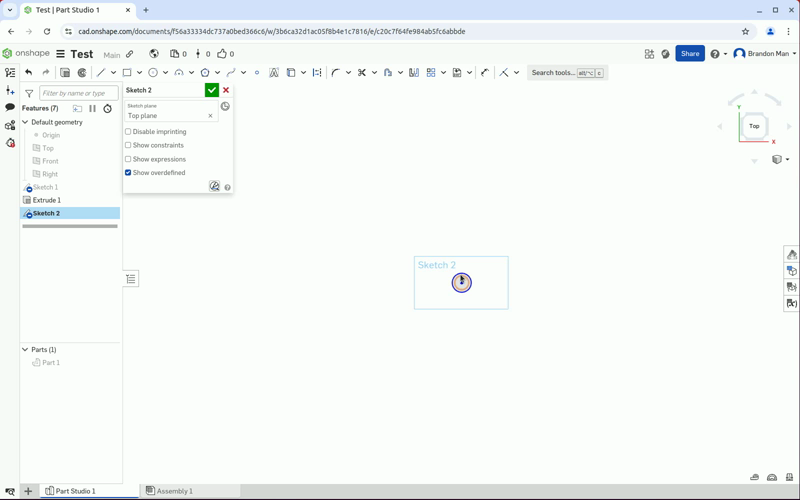
scroll(6)
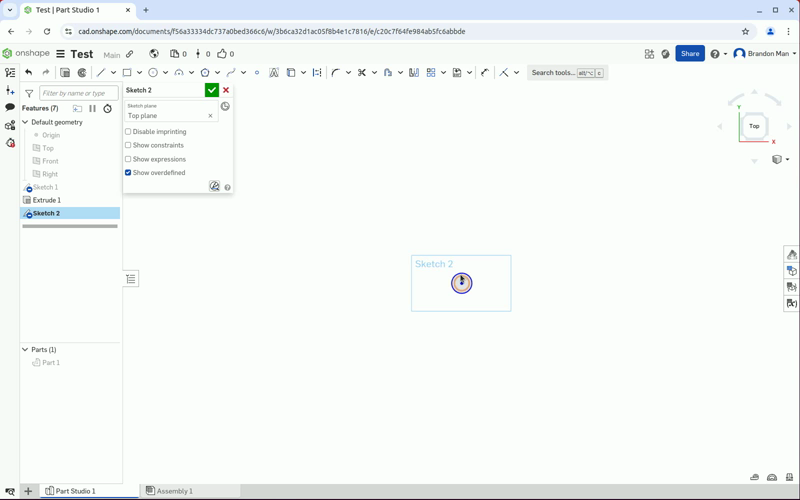
scroll(6)
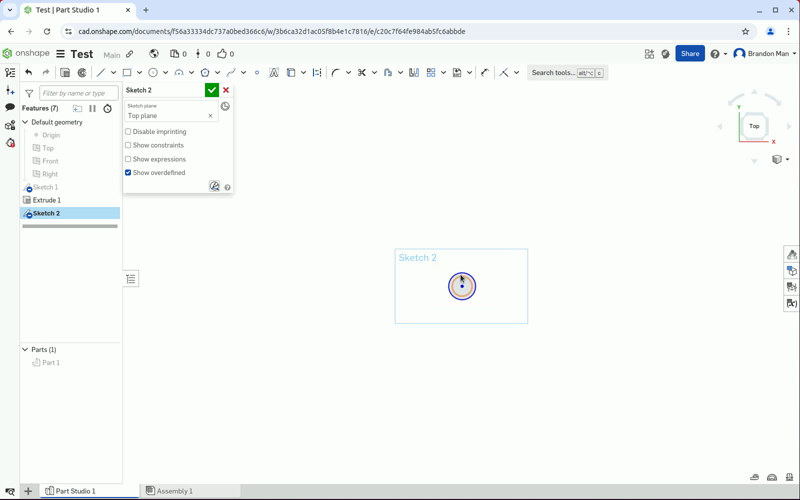
scroll(6)
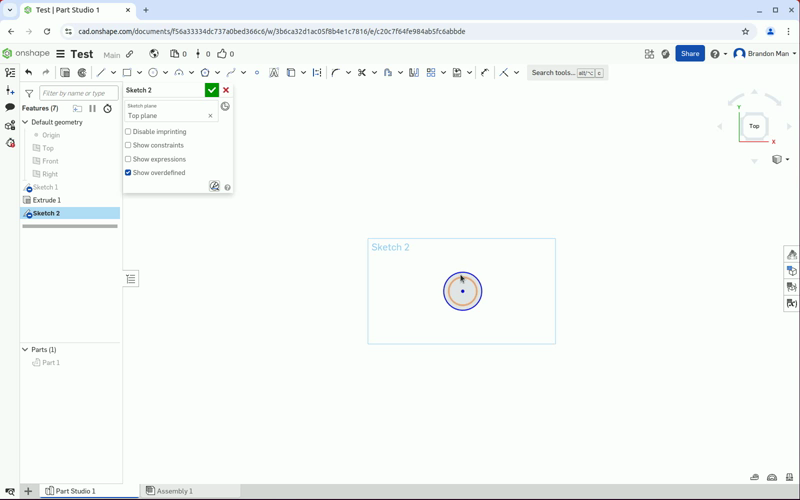
scroll(6)
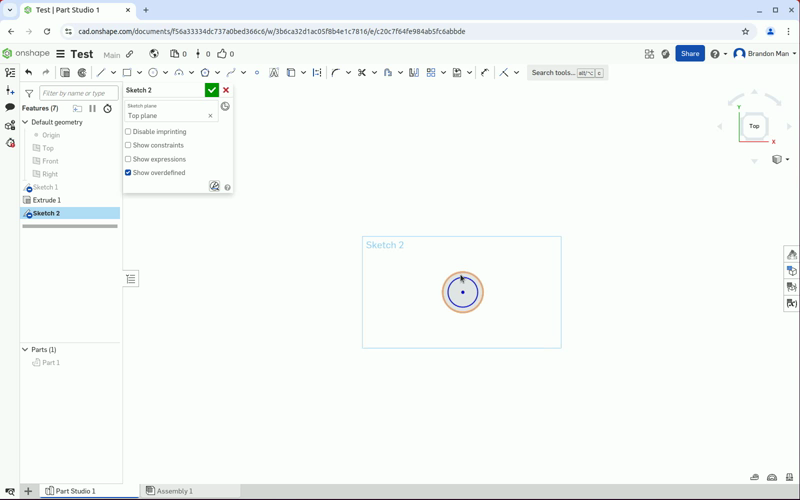
scroll(6)
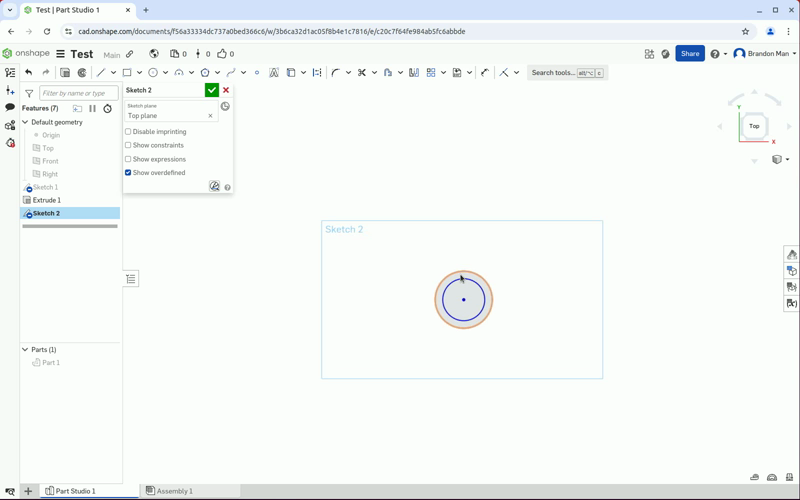
scroll(6)
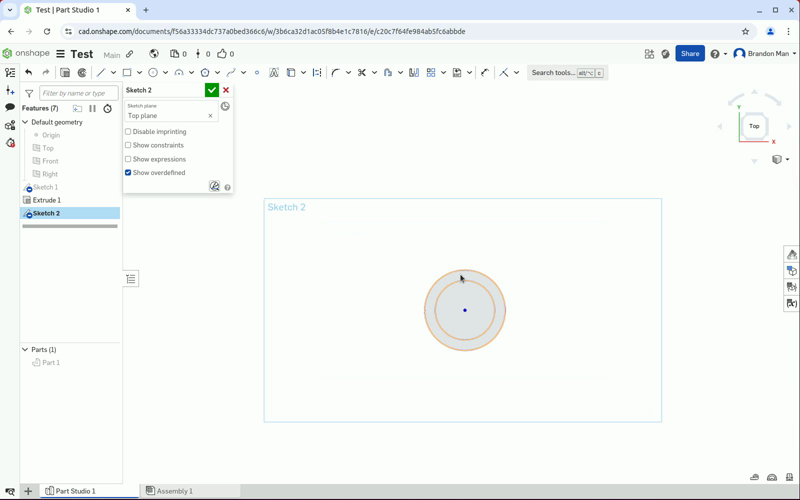
scroll(6)
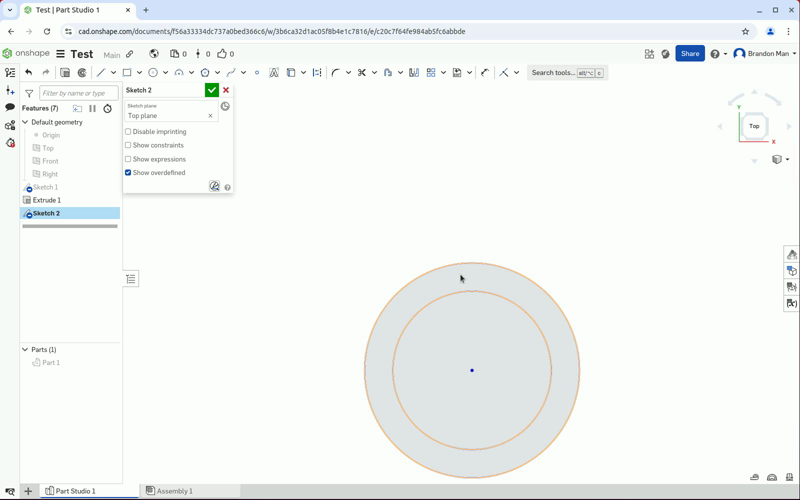
click(460, 274)
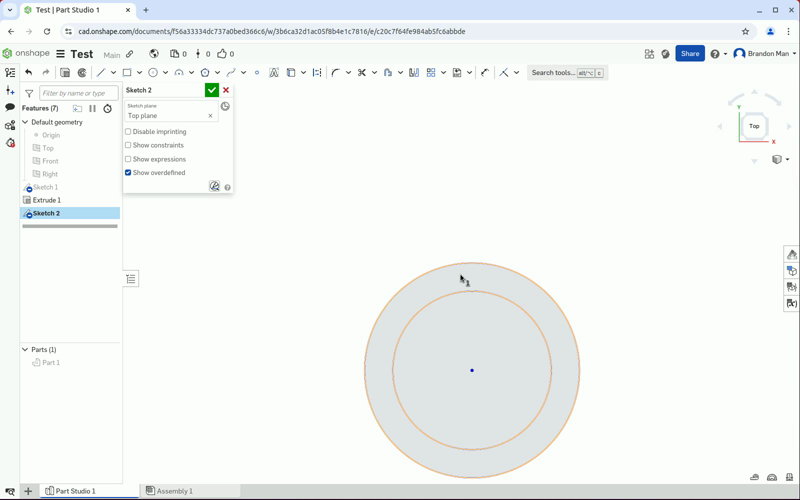
scroll(-6)
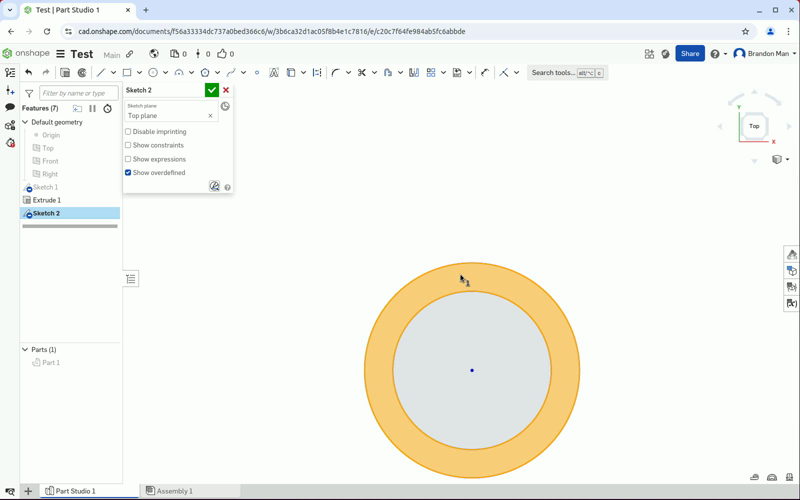
scroll(-6)
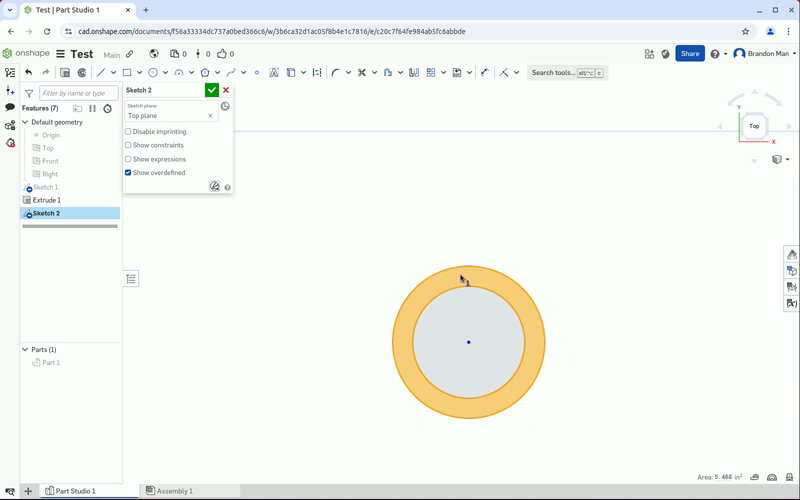
scroll(-6)
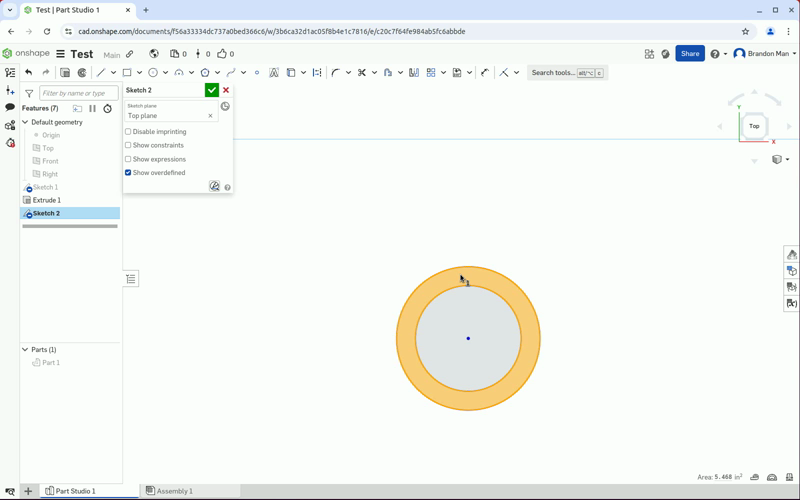
scroll(-6)
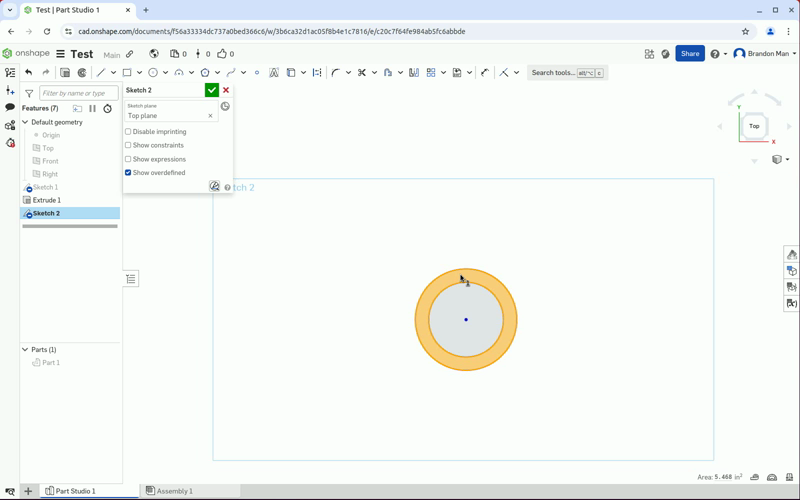
scroll(-6)
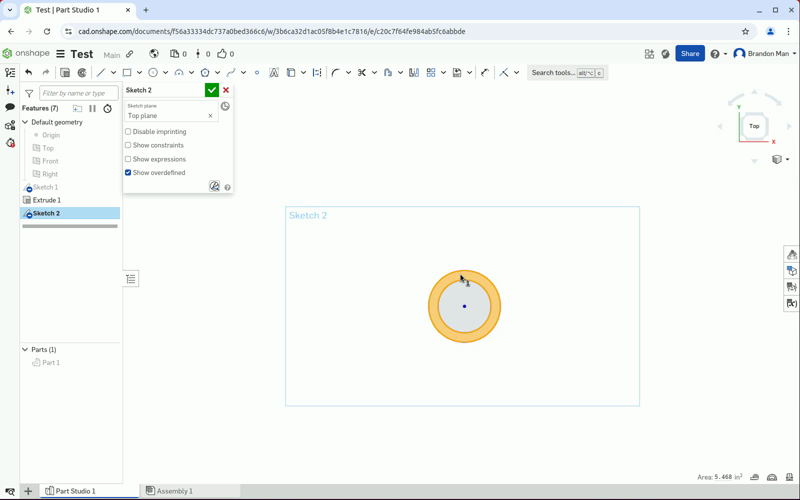
scroll(-6)
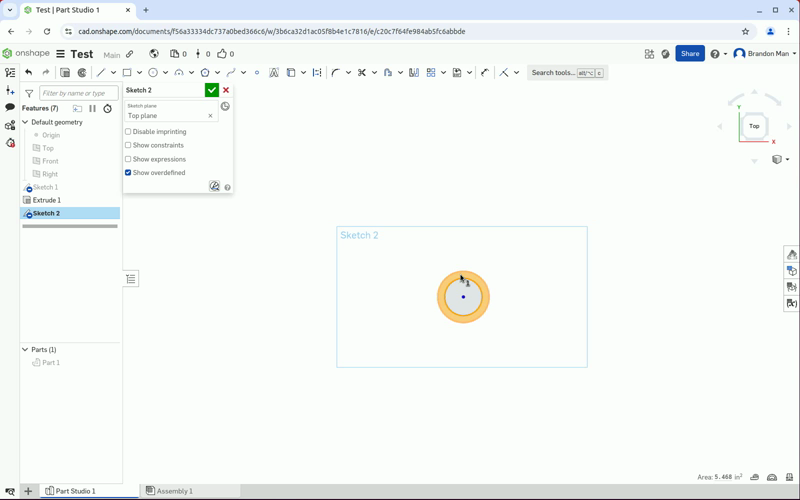
scroll(-6)
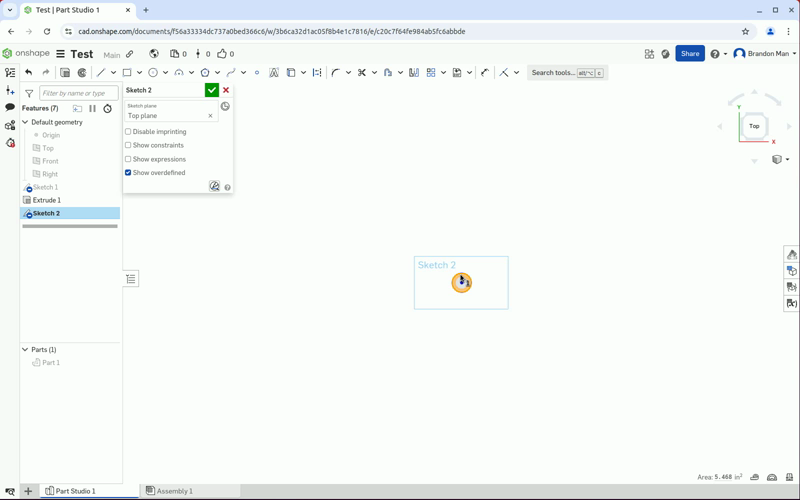
mouse_move(73, 352)
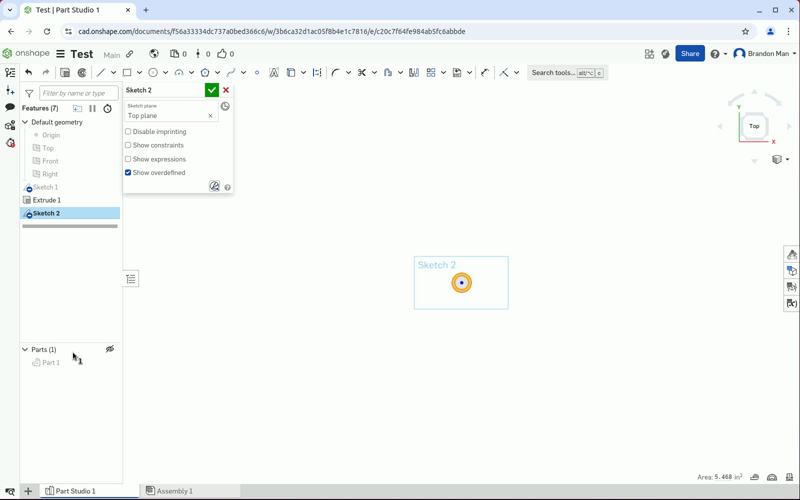
key(shift+y)
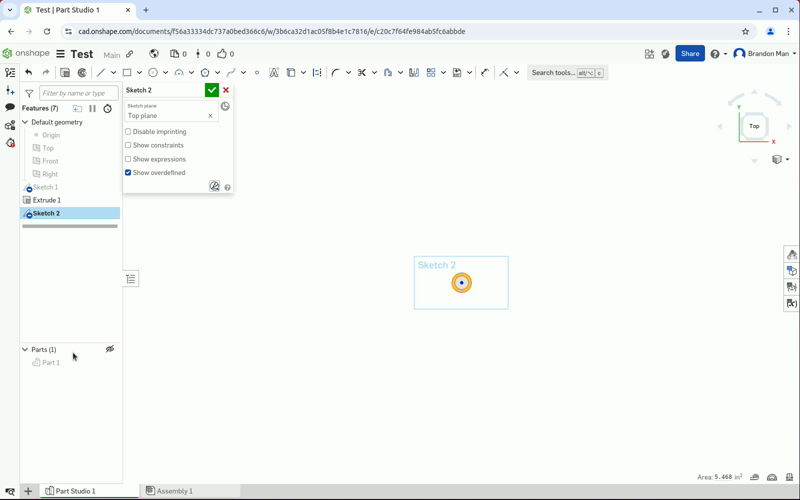
key(shift+e)
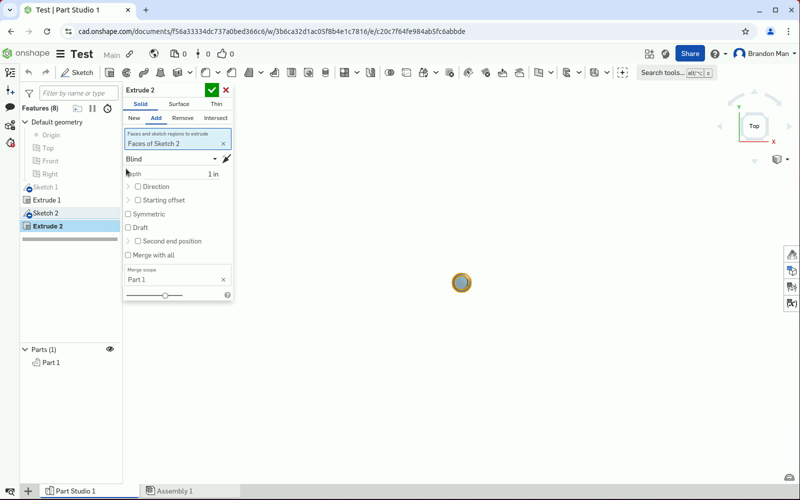
mouse_move(143, 106)
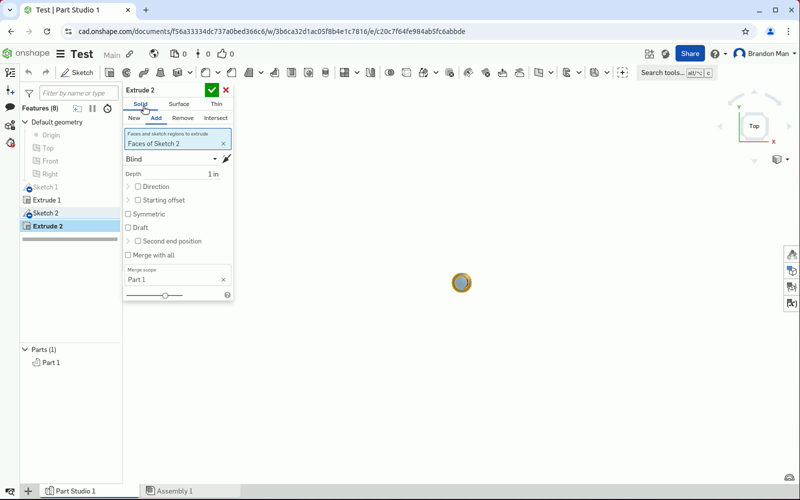
click(143, 106)
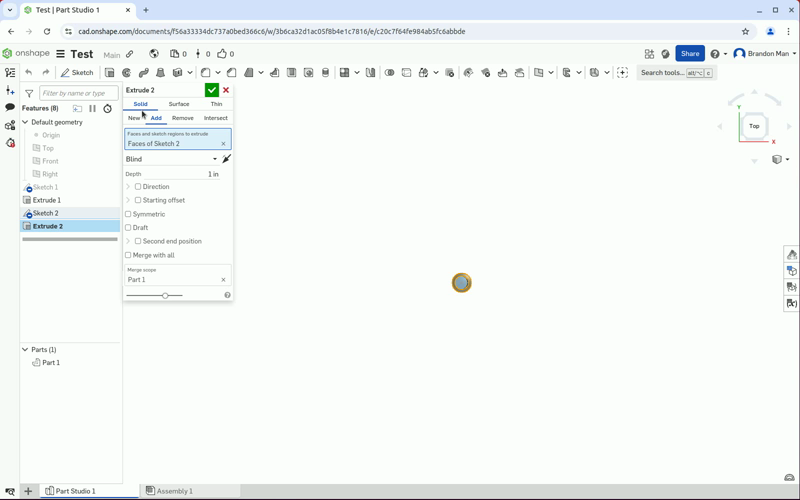
mouse_move(137, 120)
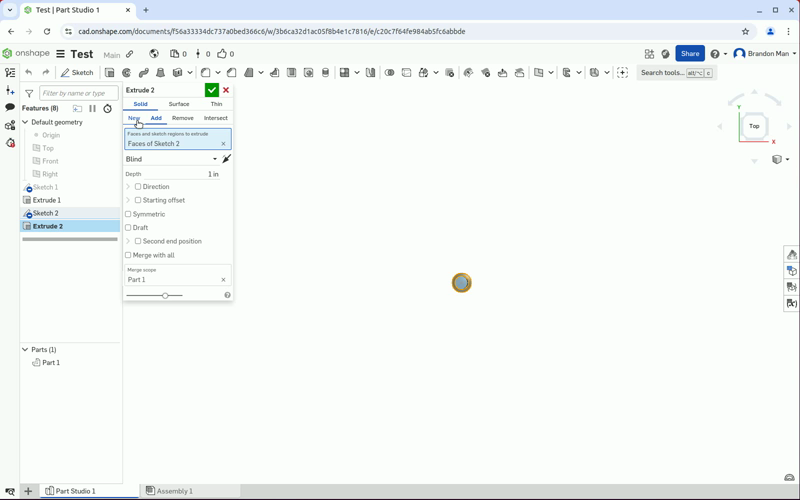
click(137, 120)
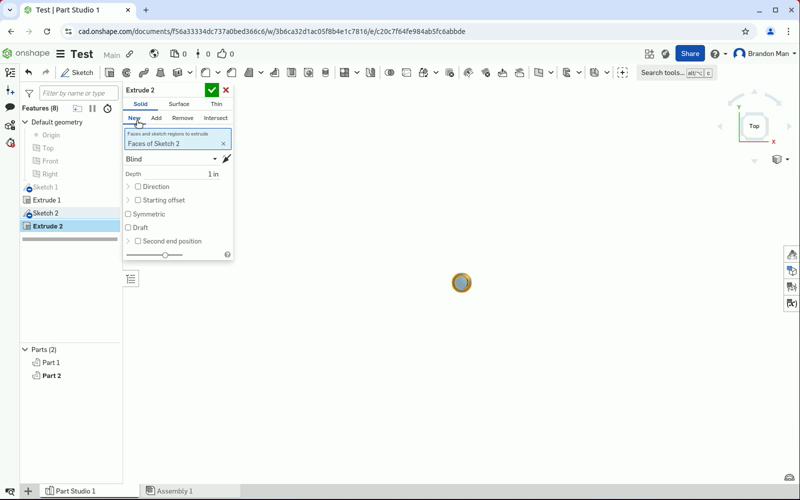
key(tab, 4)
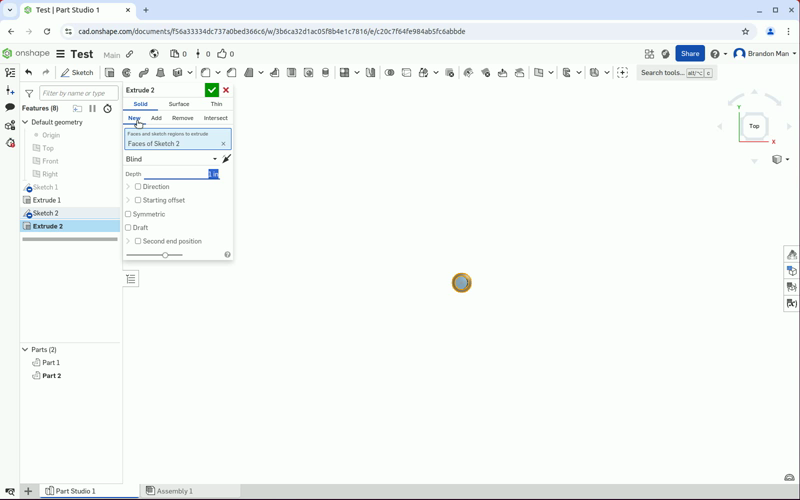
text(-1.685)
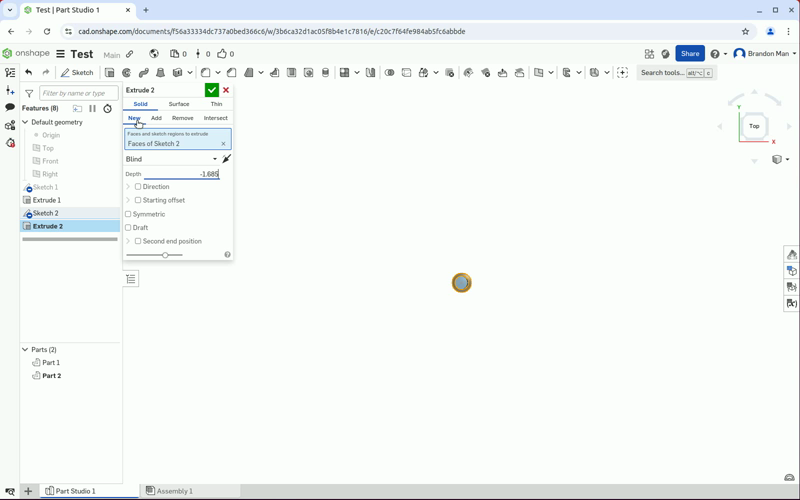
key(enter)
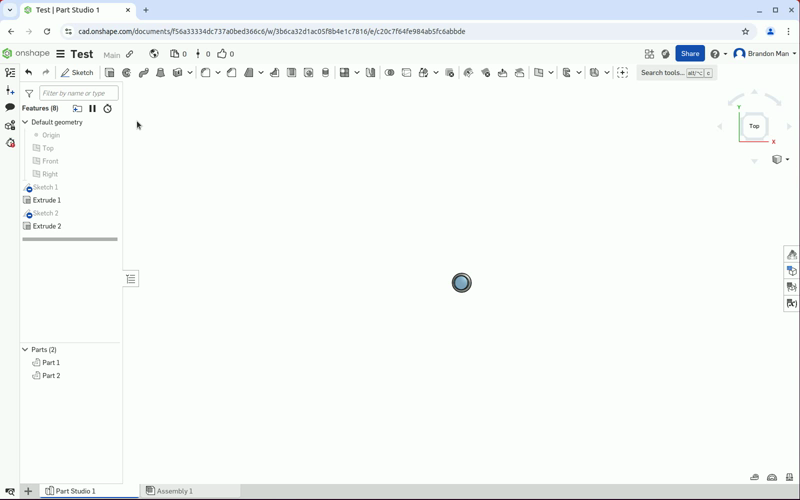
key(shift+h)
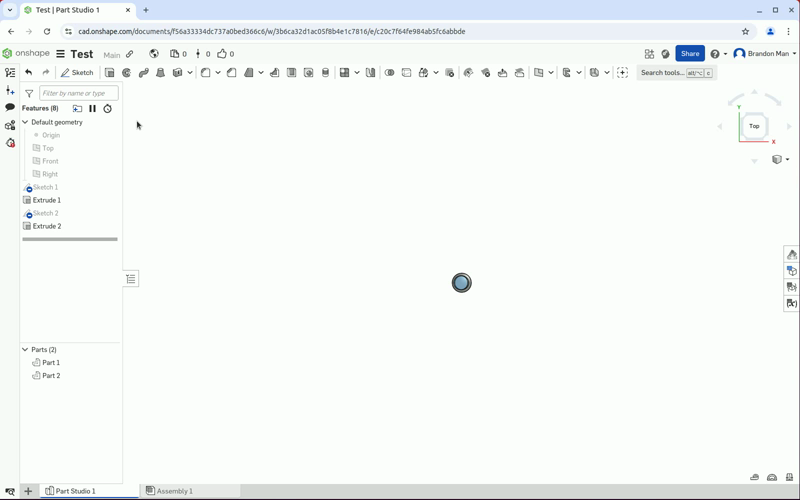
key(shift+h)
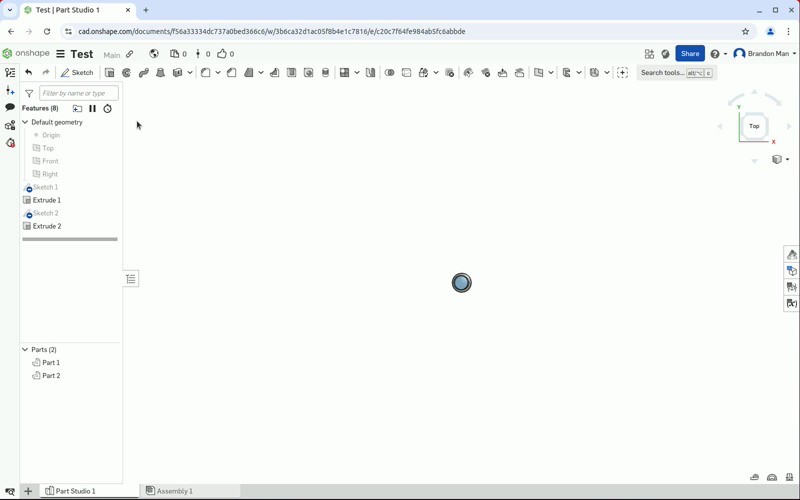
mouse_move(73, 189)
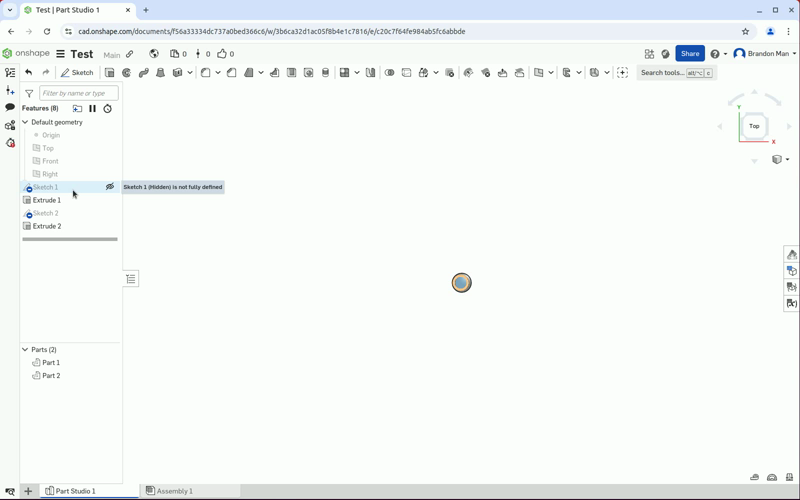
click(73, 189)
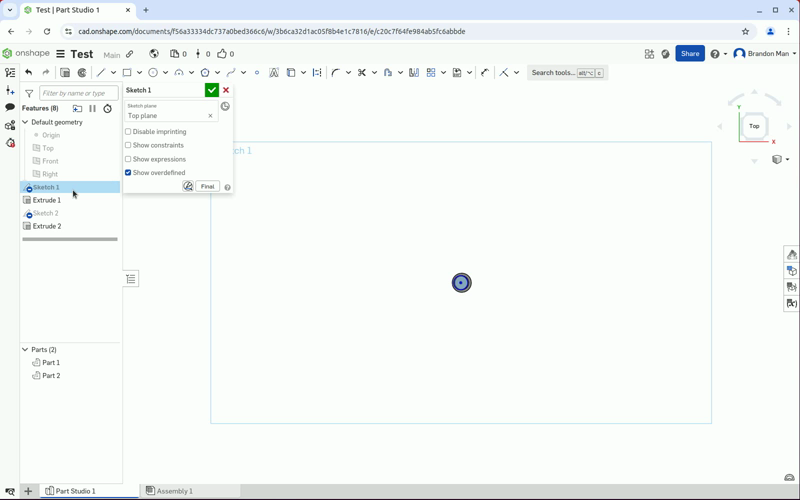
mouse_move(229, 92)
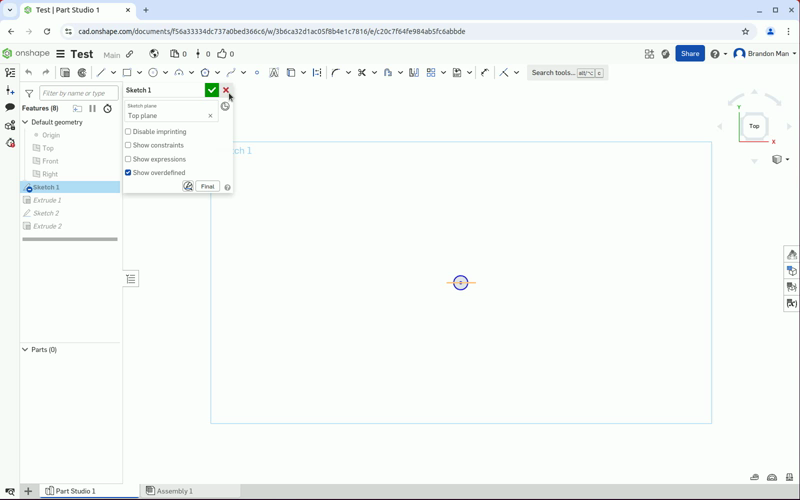
click(229, 92)
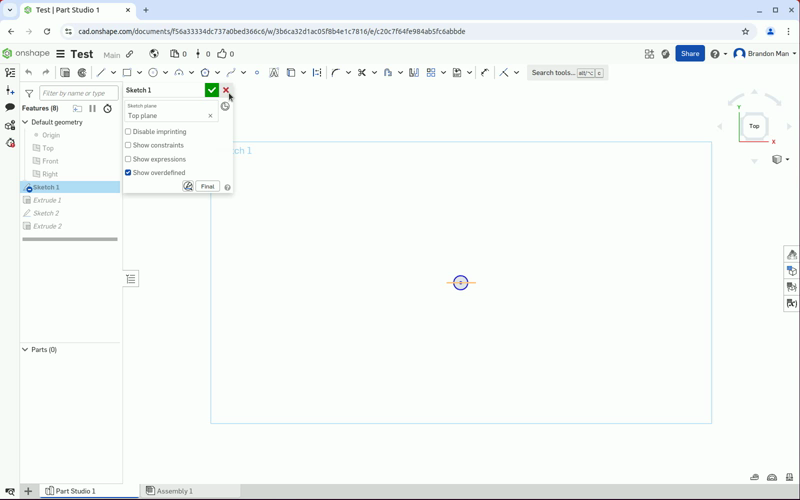
key(shift+s)
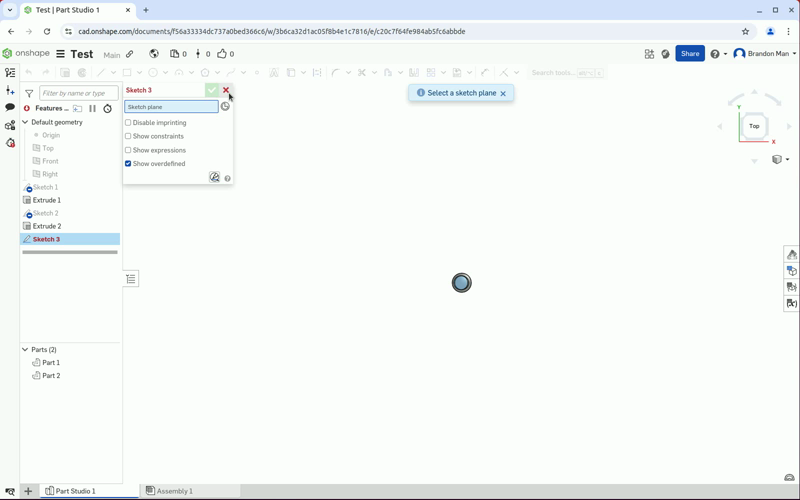
mouse_move(73, 150)
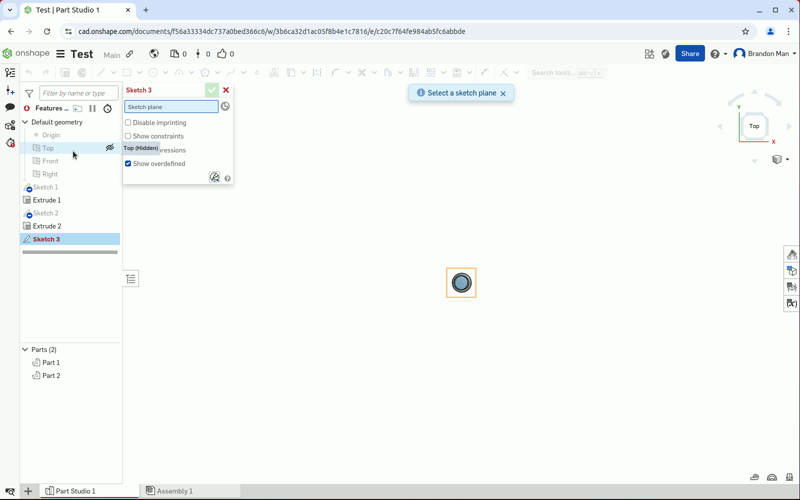
click(73, 150)
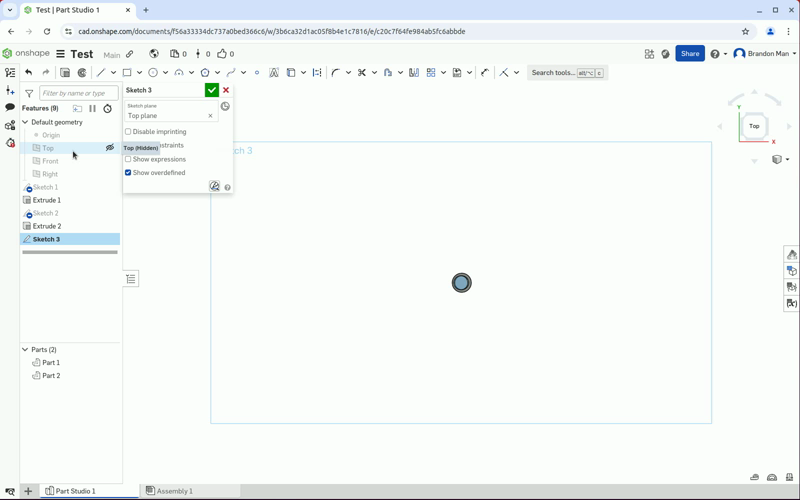
mouse_move(73, 352)
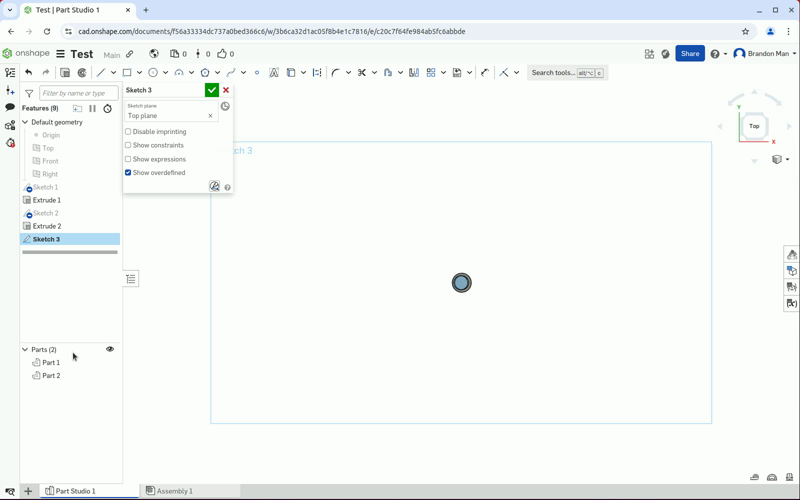
key(y)
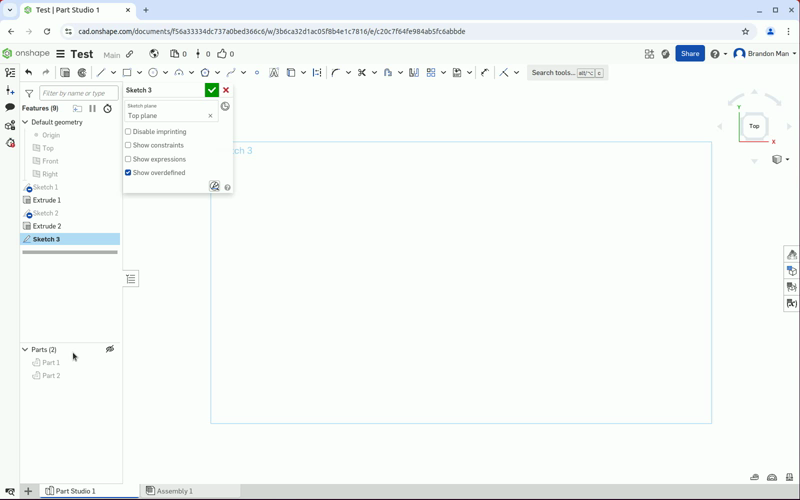
key(c)
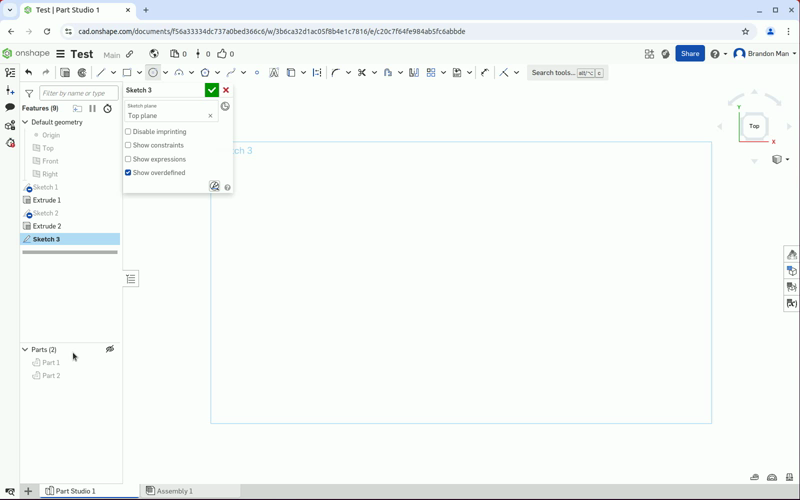
key_down(shift)
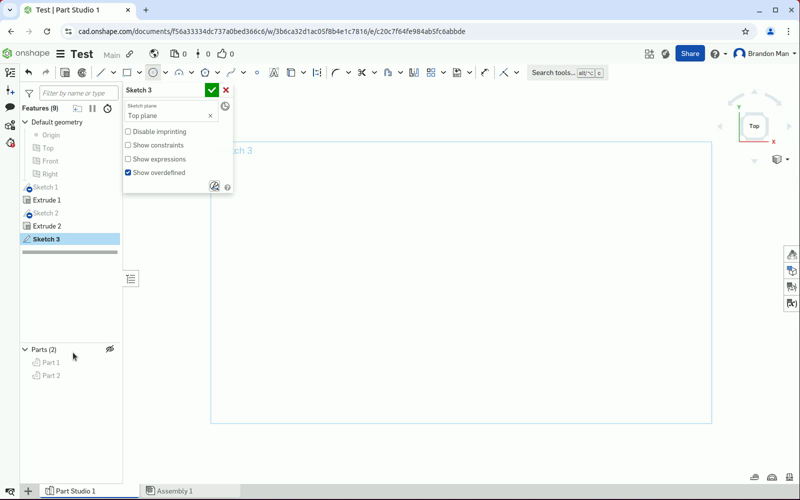
mouse_move(460, 282)
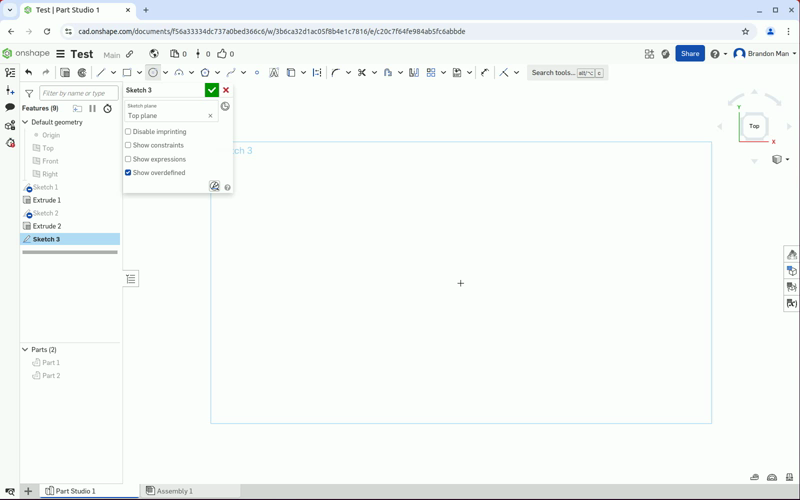
click(460, 282)
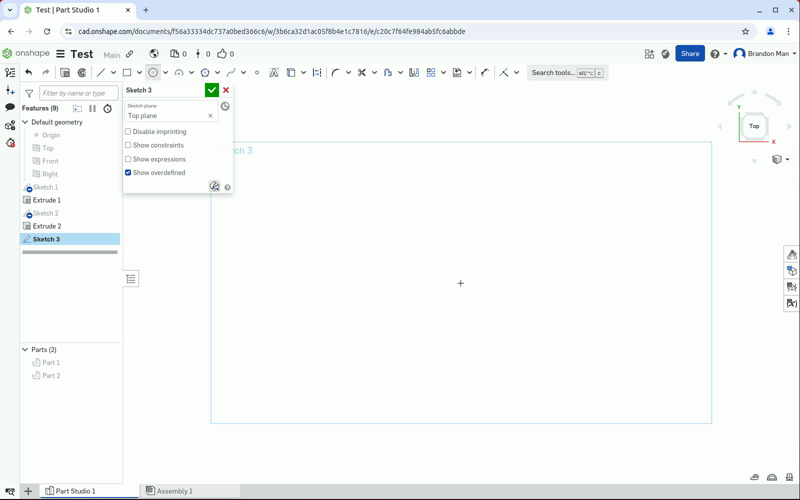
key_up(shift)
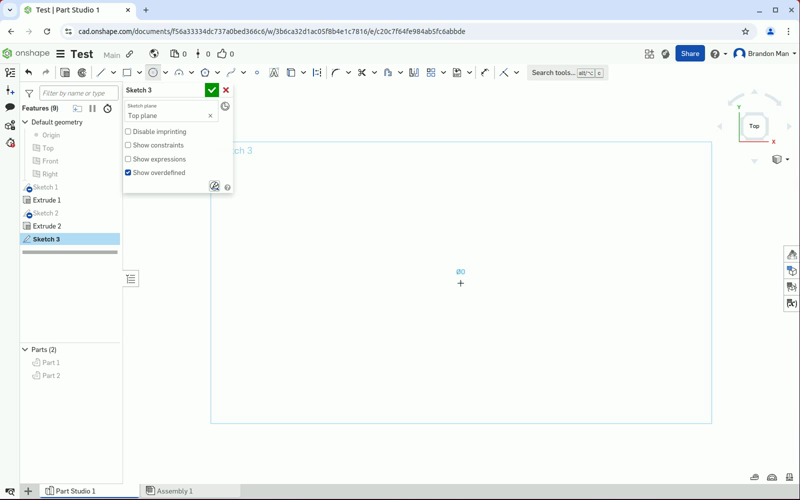
mouse_move(467, 282)
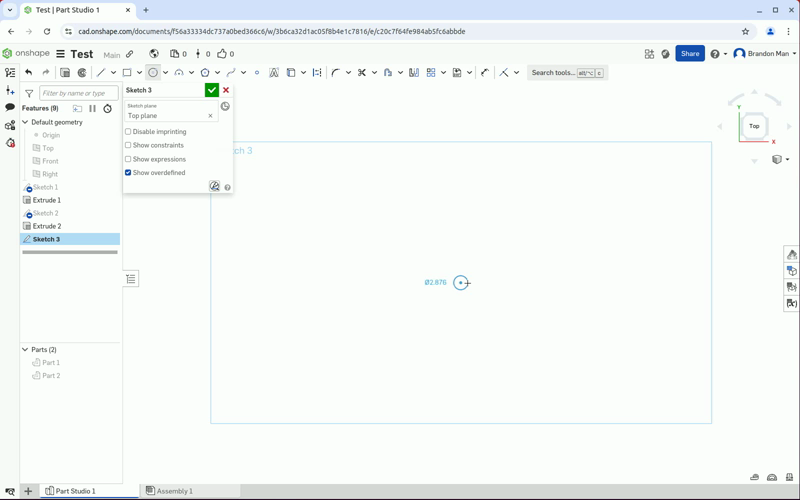
click(467, 282)
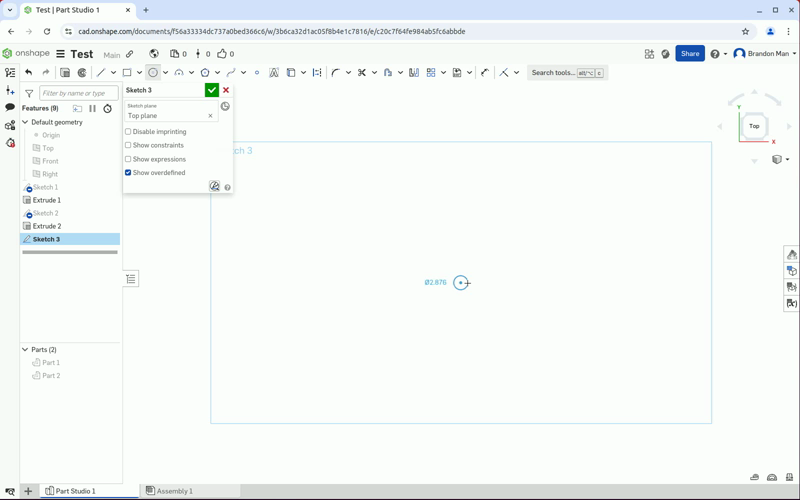
key(esc)
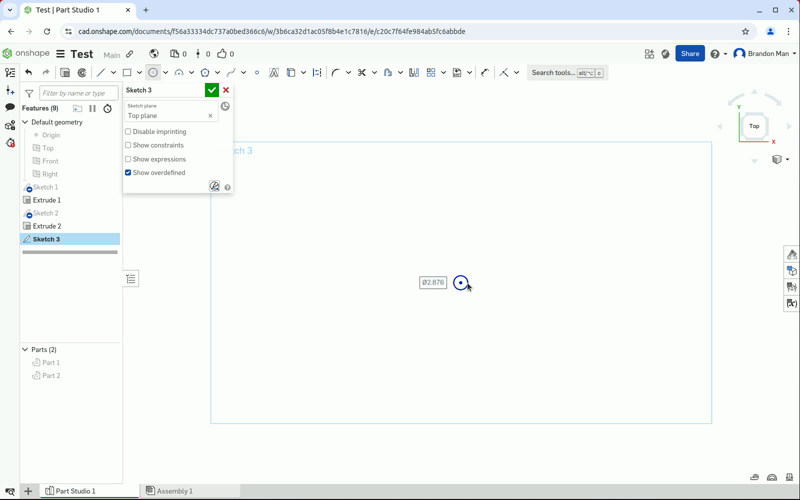
mouse_move(466, 286)
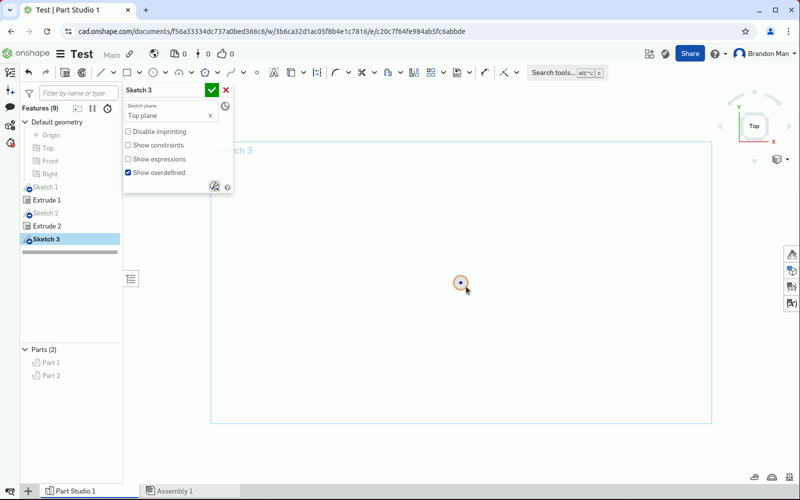
scroll(6)
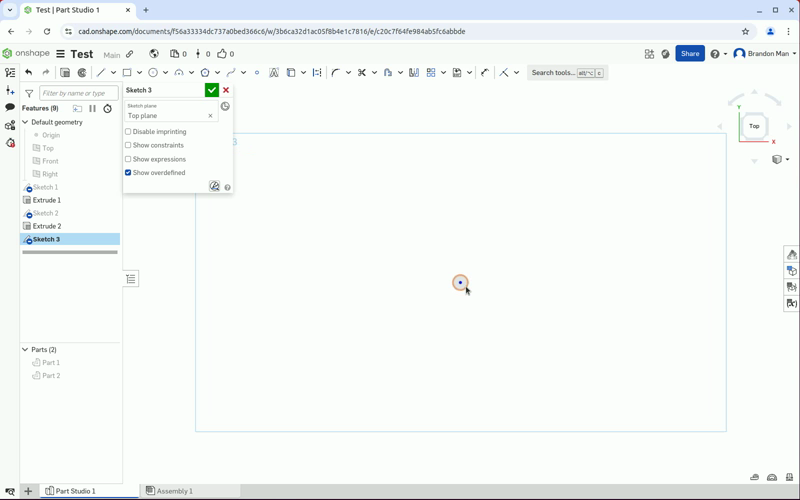
scroll(6)
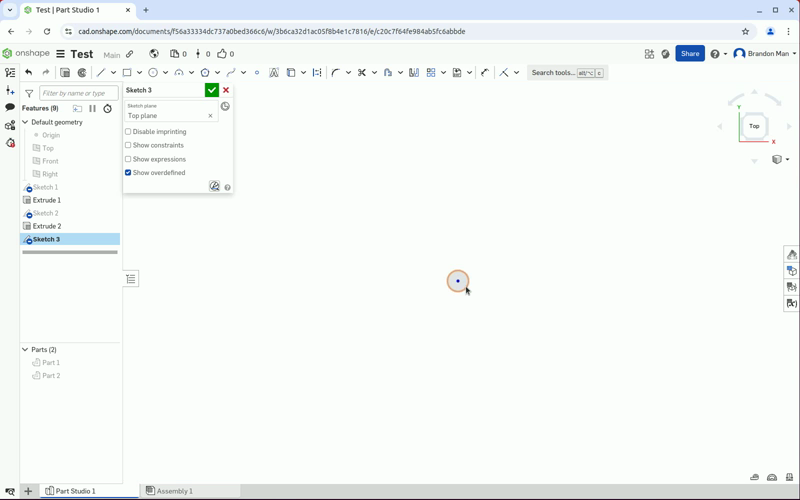
scroll(6)
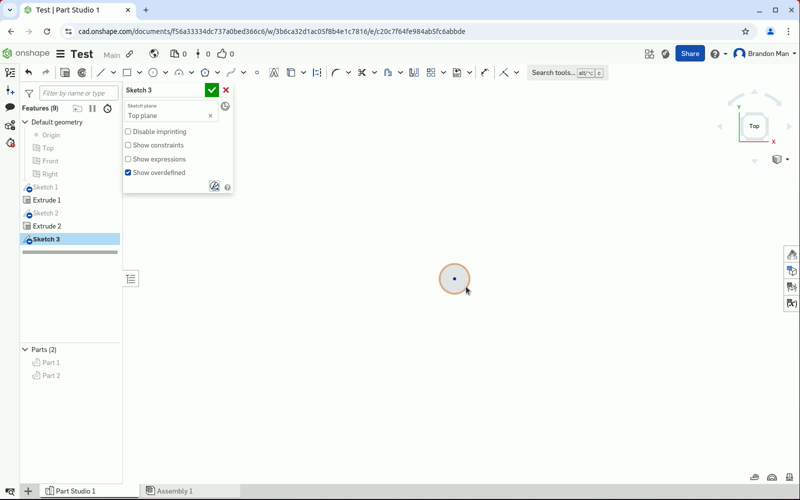
scroll(6)
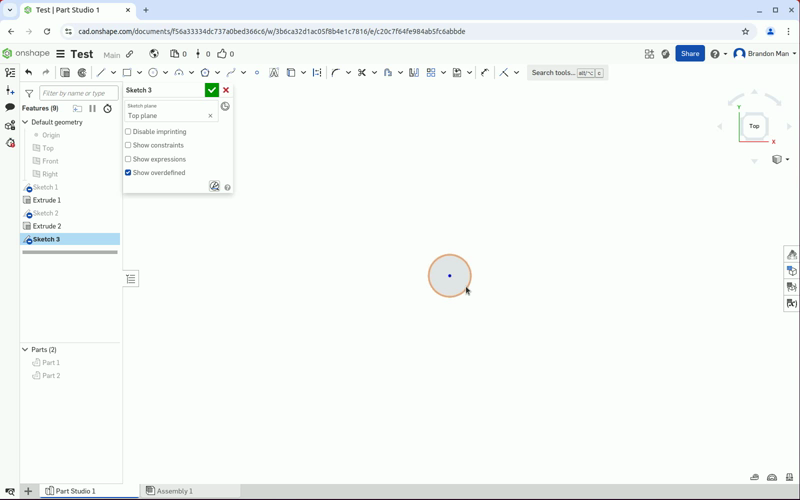
scroll(6)
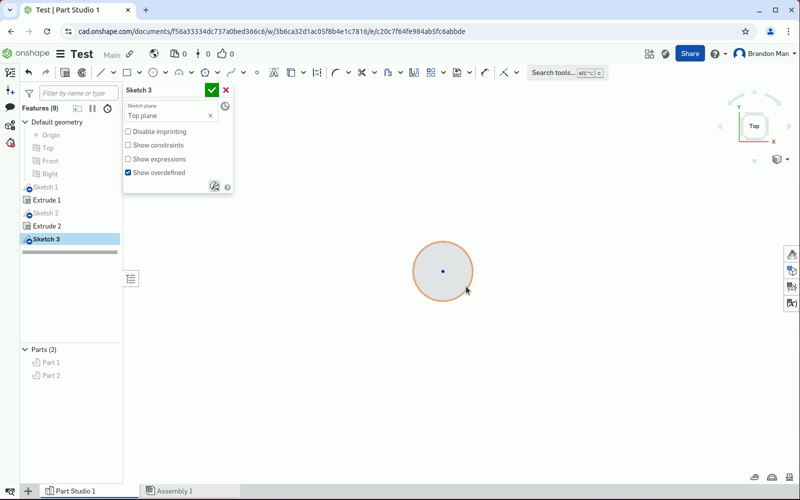
scroll(6)
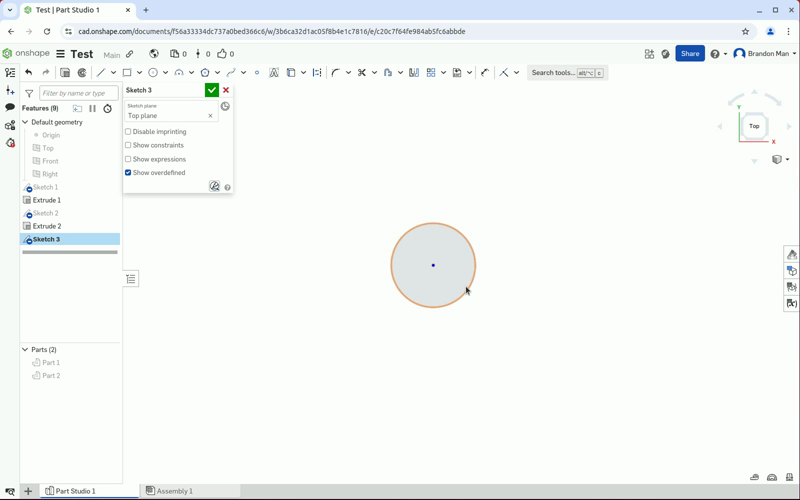
scroll(6)
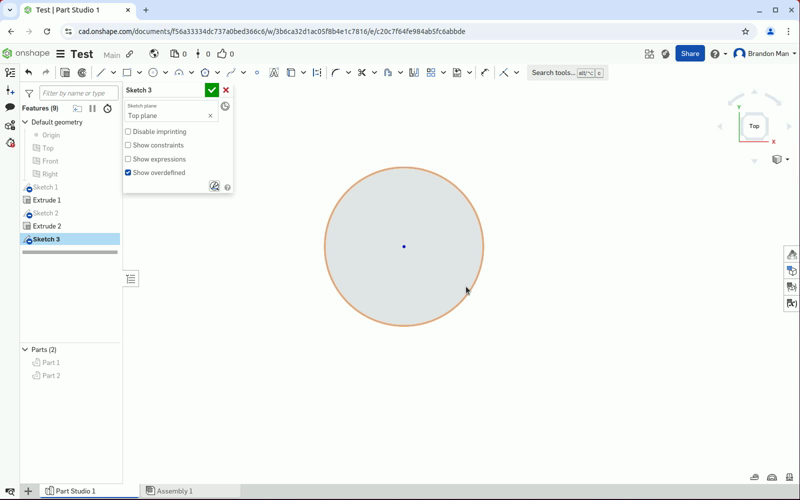
click(466, 286)
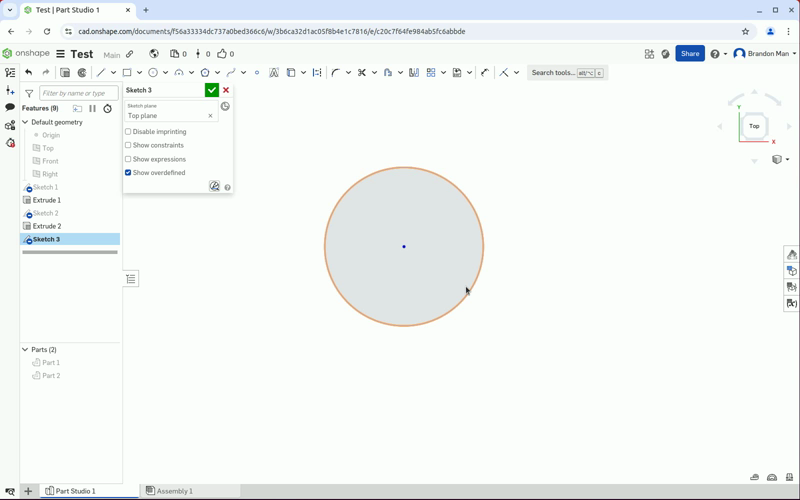
scroll(-6)
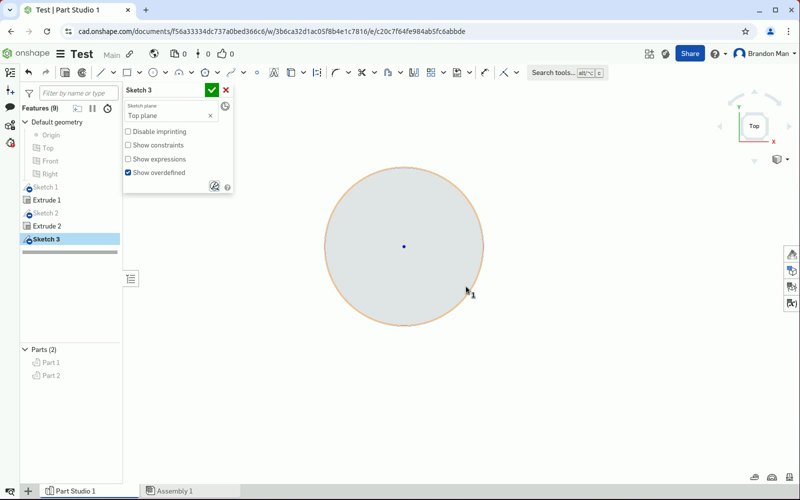
scroll(-6)
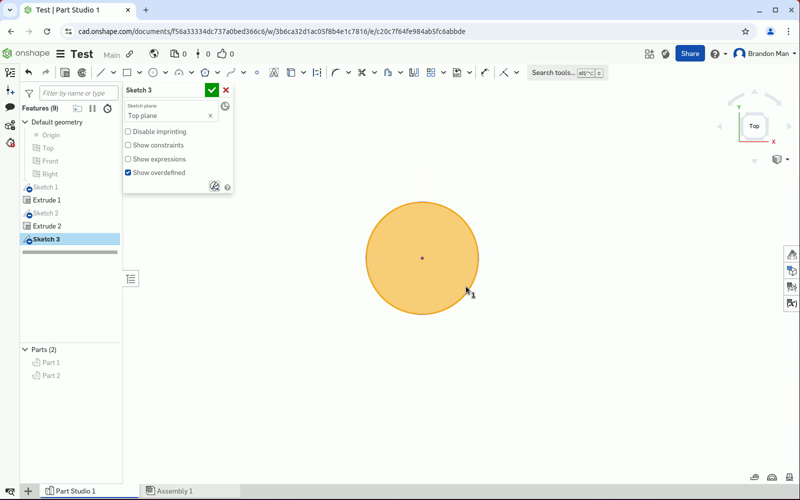
scroll(-6)
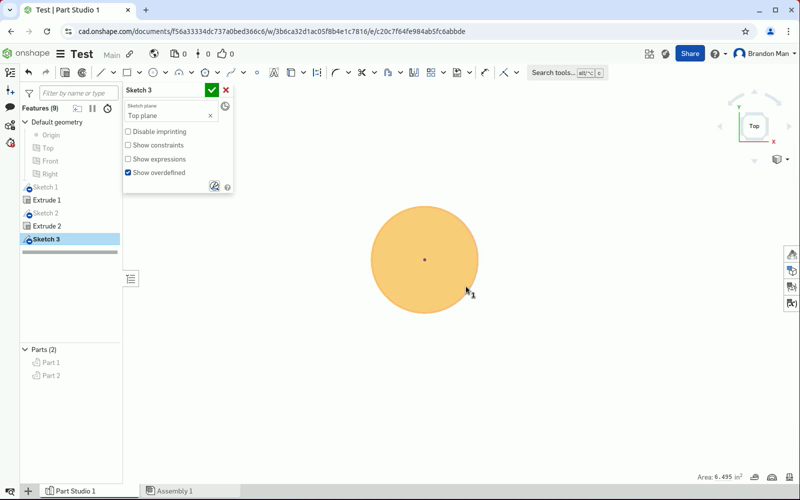
scroll(-6)
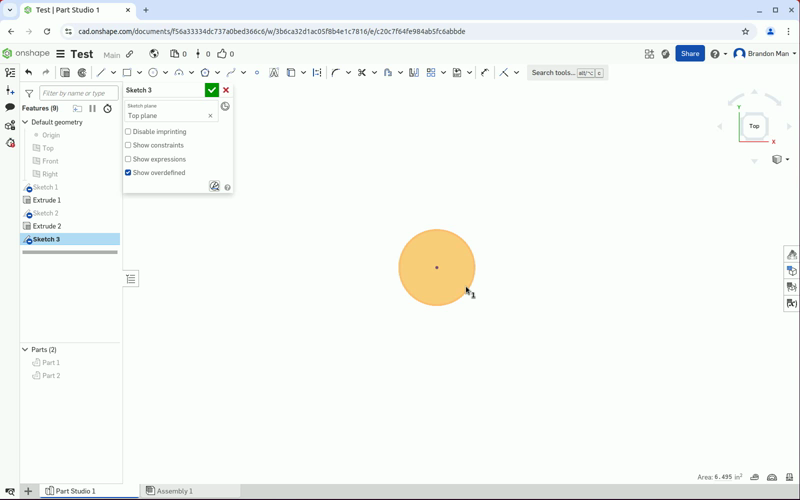
scroll(-6)
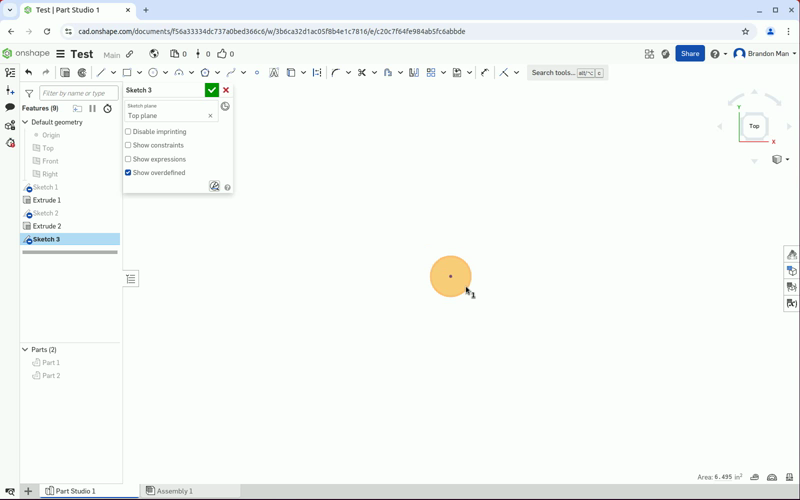
scroll(-6)
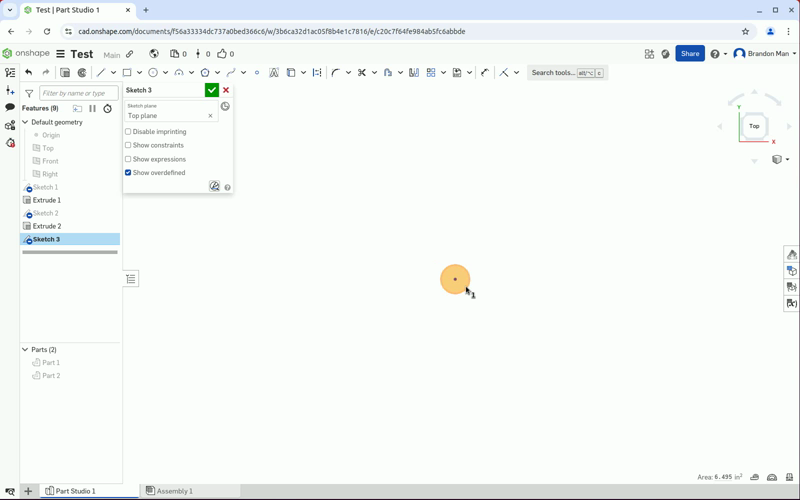
scroll(-6)
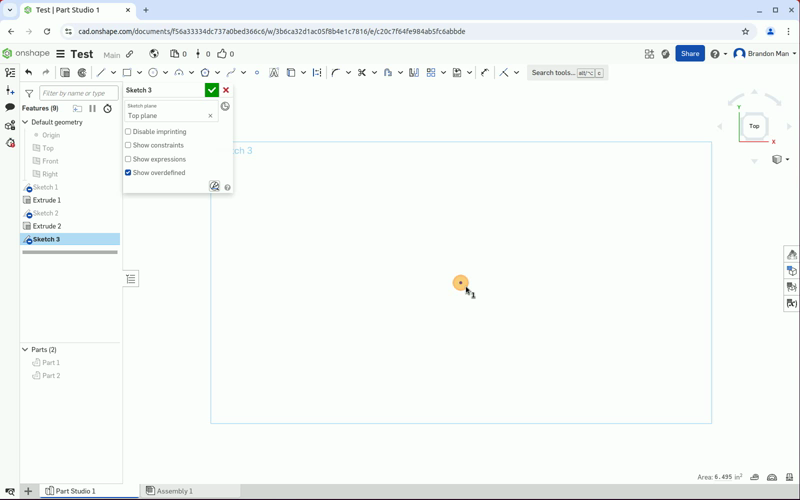
mouse_move(73, 352)
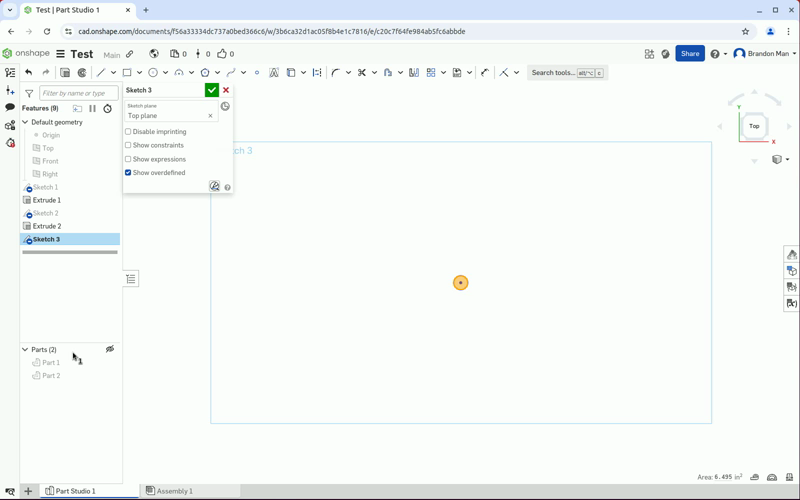
key(shift+y)
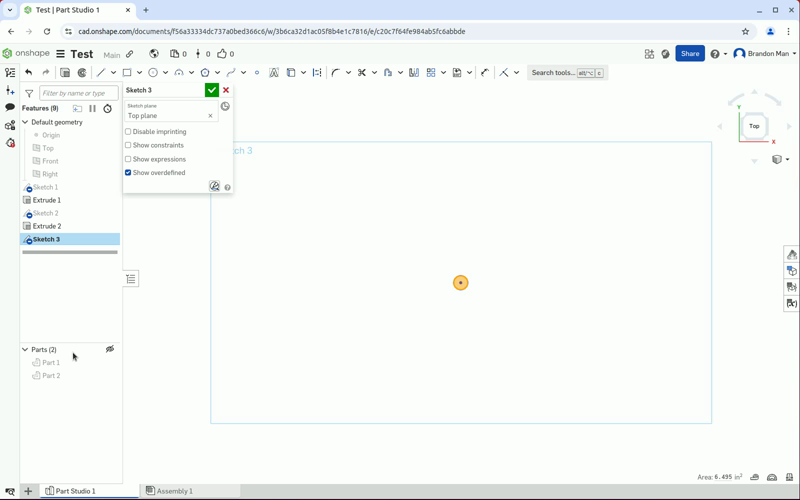
key(shift+e)
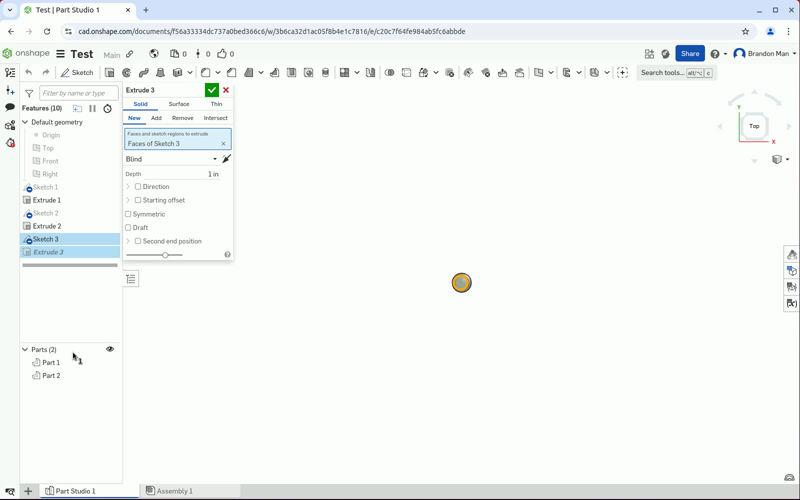
mouse_move(143, 106)
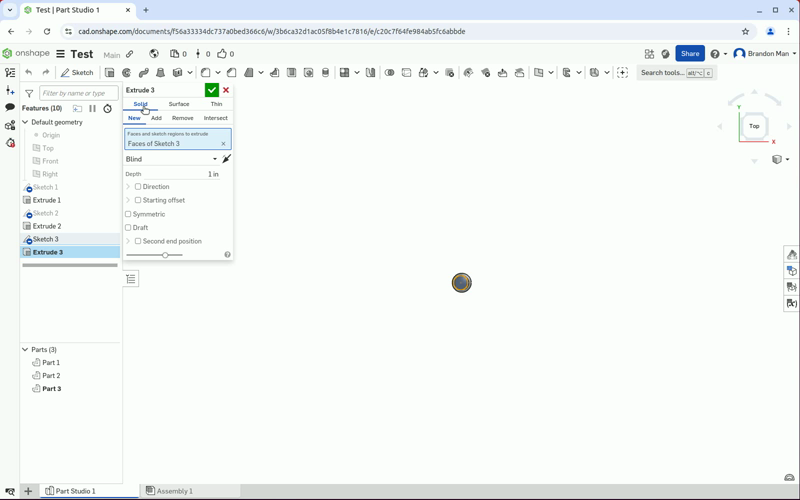
click(143, 106)
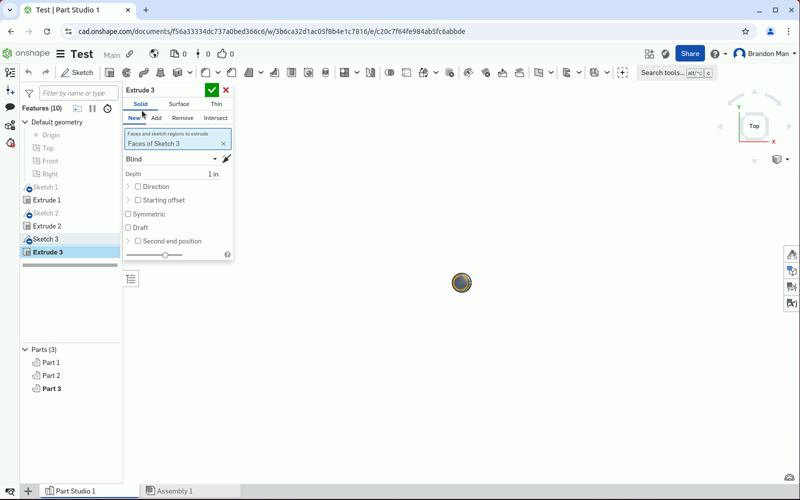
mouse_move(137, 120)
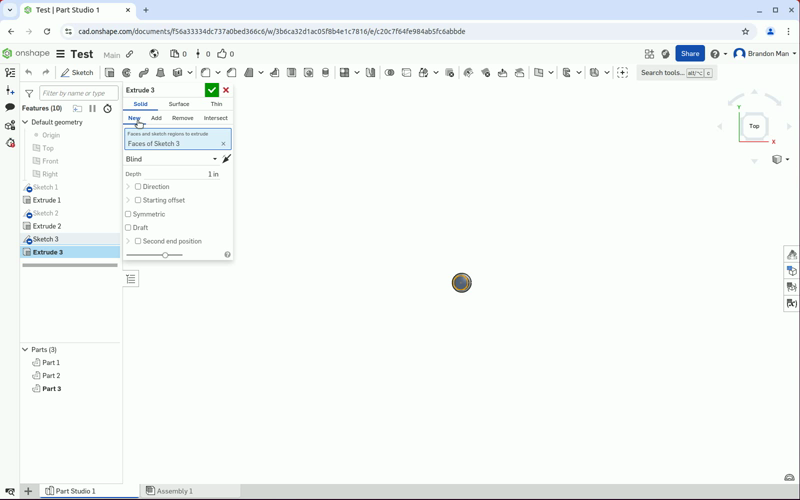
click(137, 120)
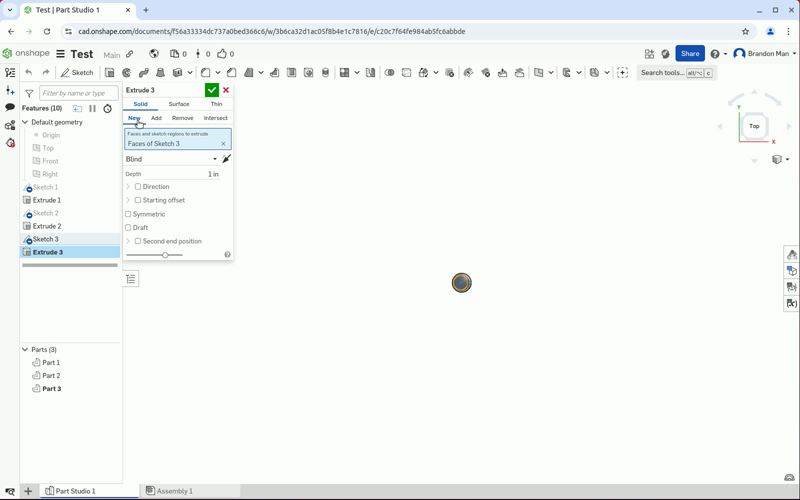
key(tab, 4)
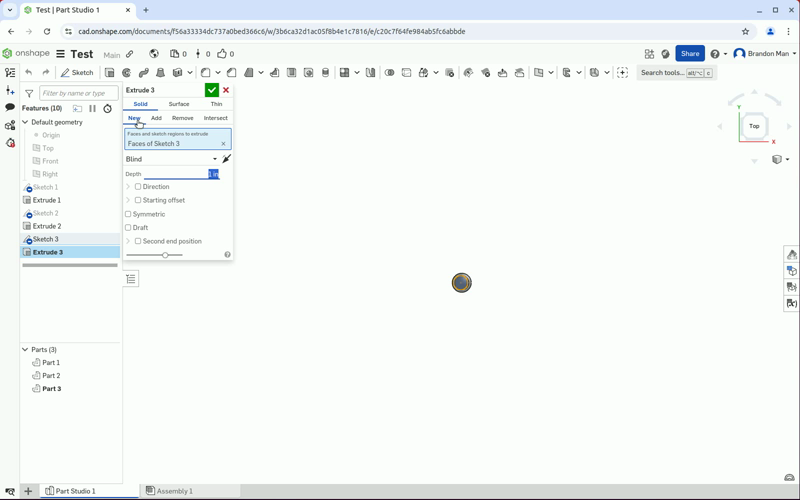
text(6.74)
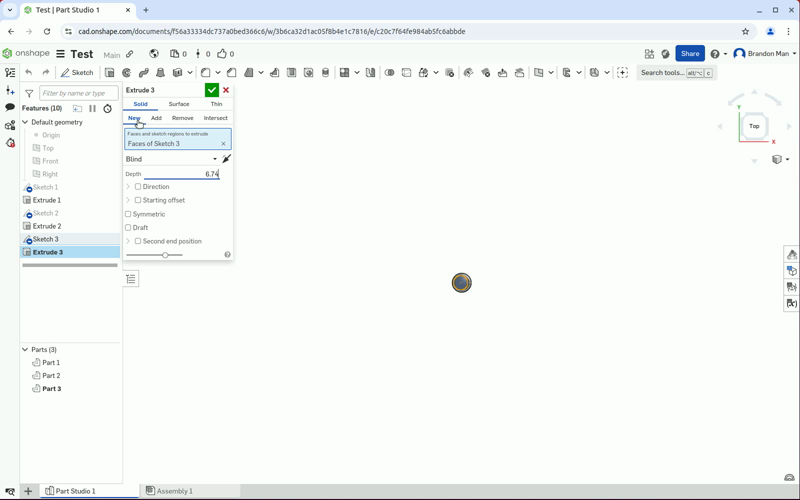
key(enter)
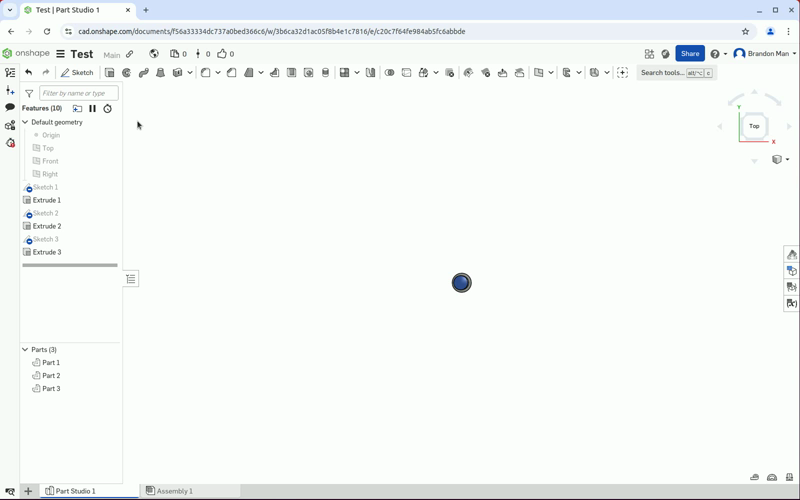
key(shift+h)
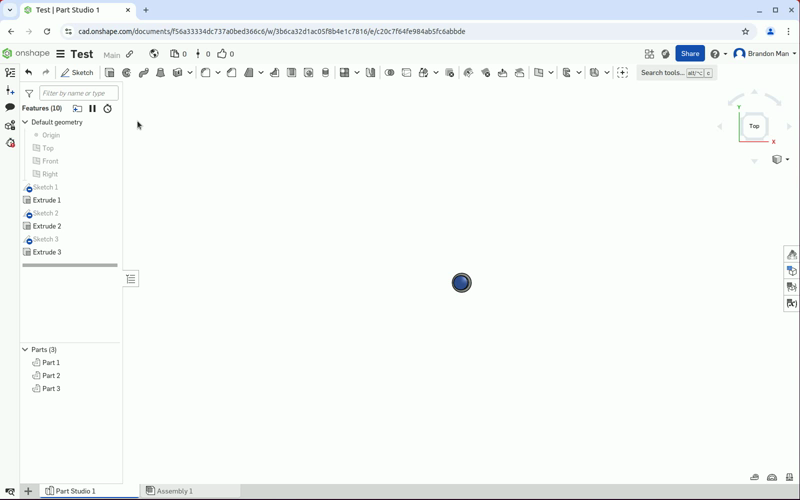
key(shift+h)
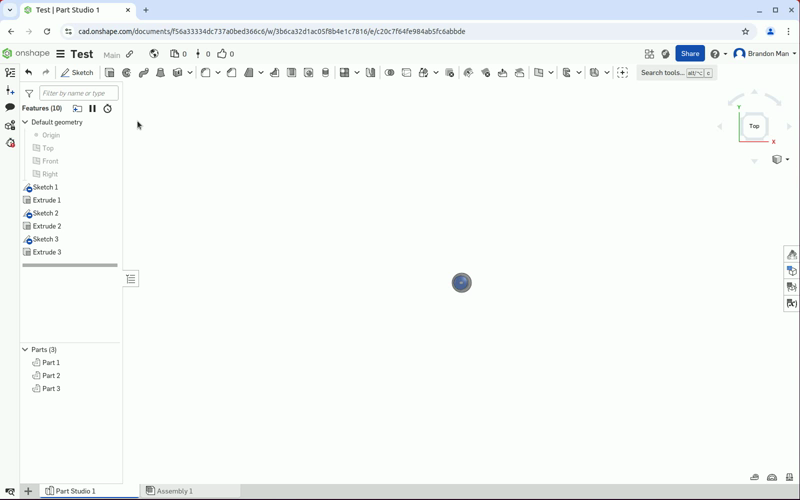
key(shift+7)
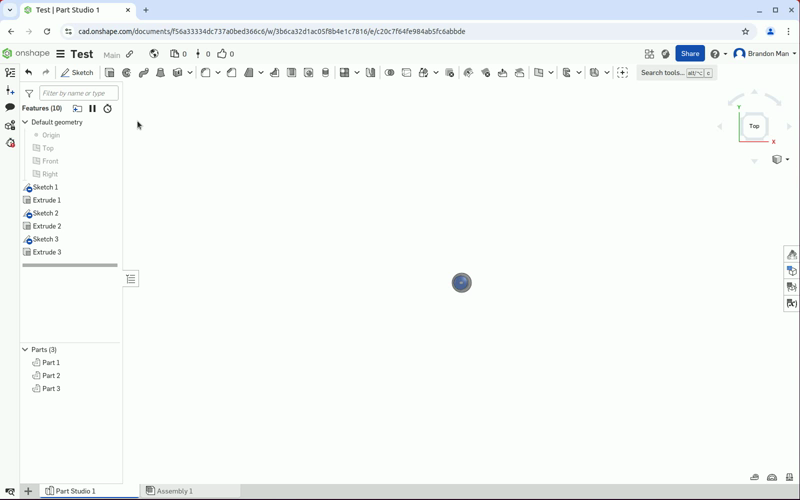
key(up, 3)
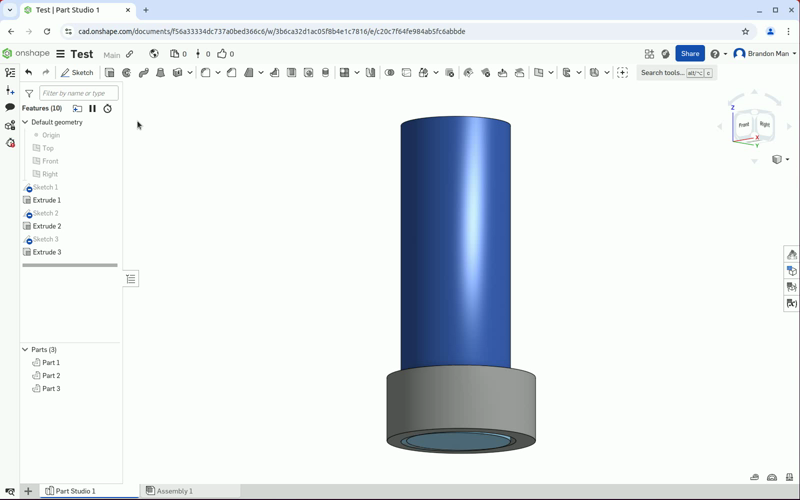
key(left, 3)
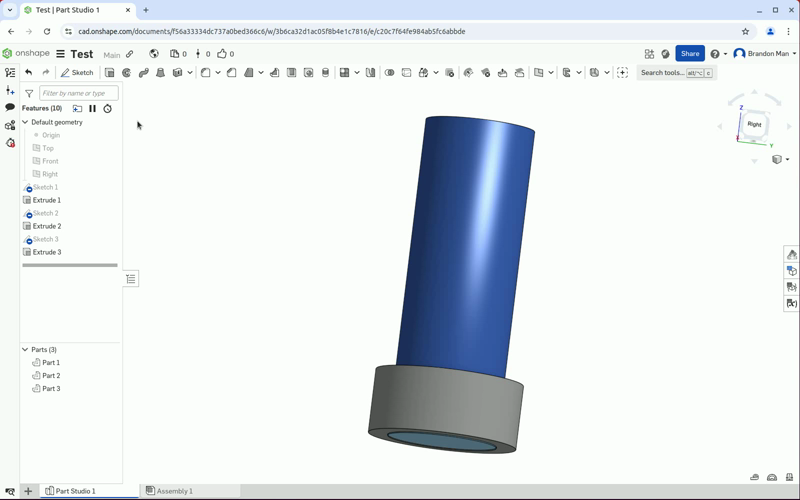
key(right, 3)
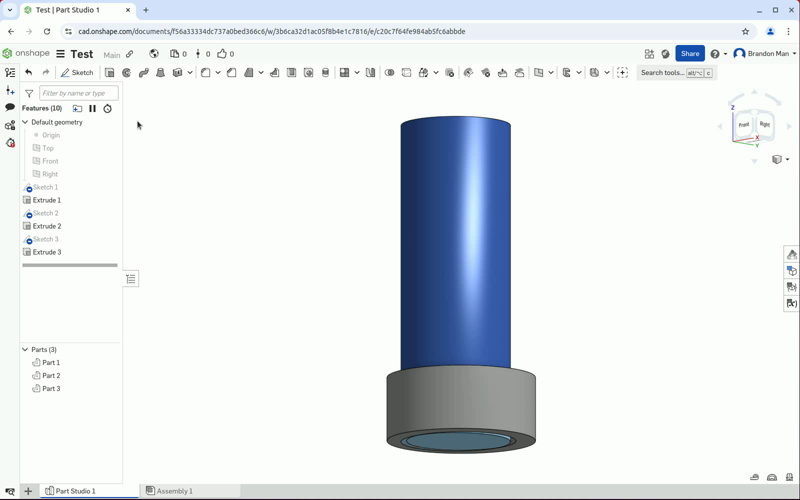
key(down, 3)
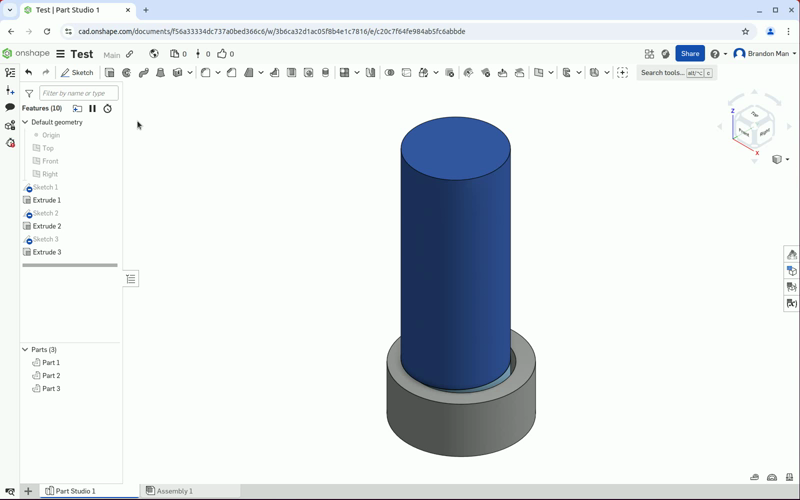
mouse_move(73, 189)
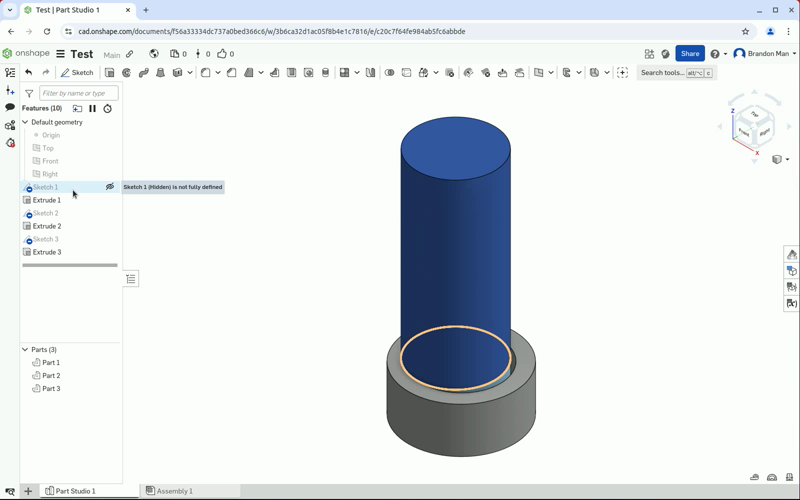
click(73, 189)